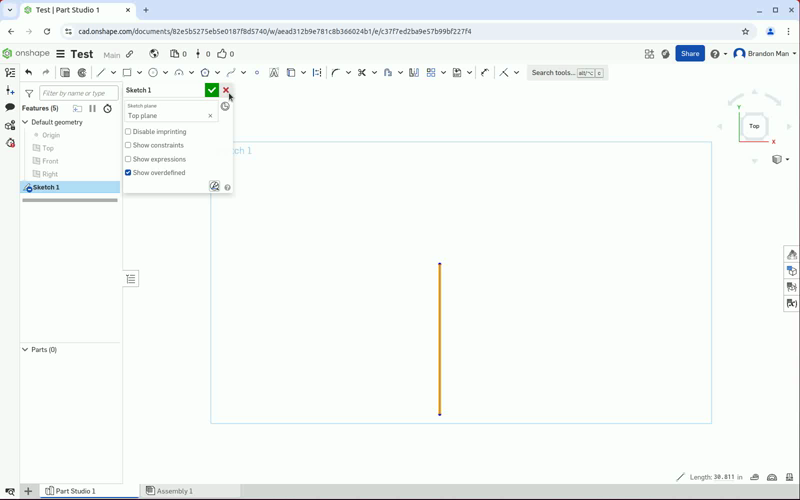
key(shift+h)
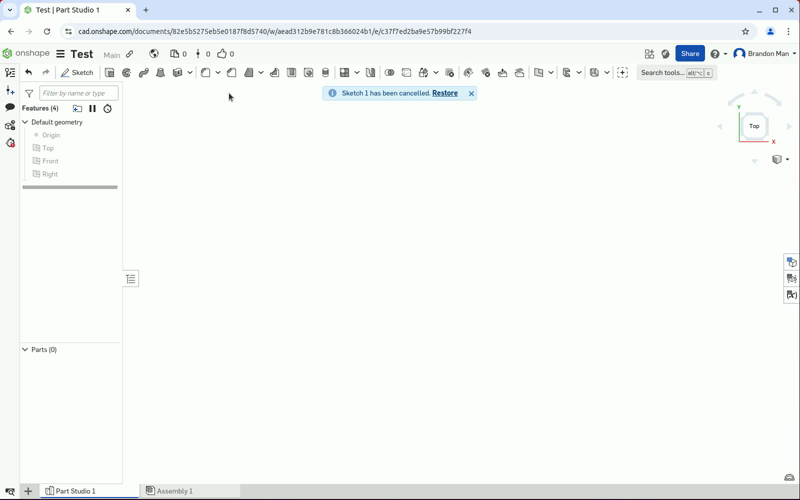
mouse_move(73, 352)
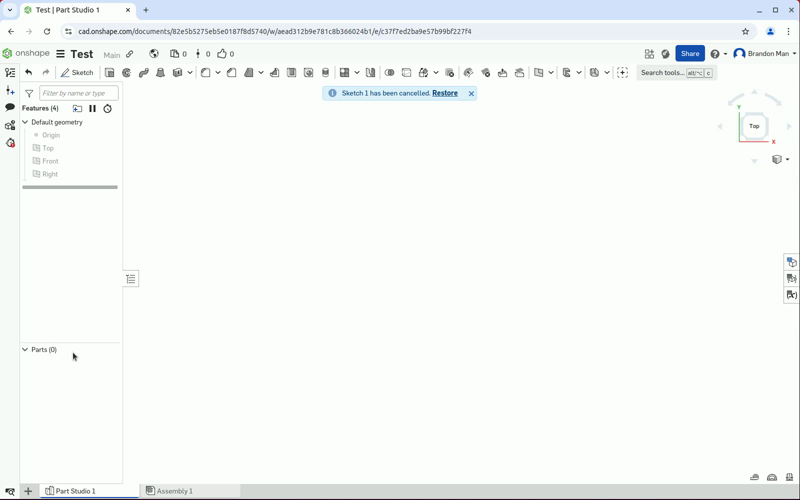
key(y)
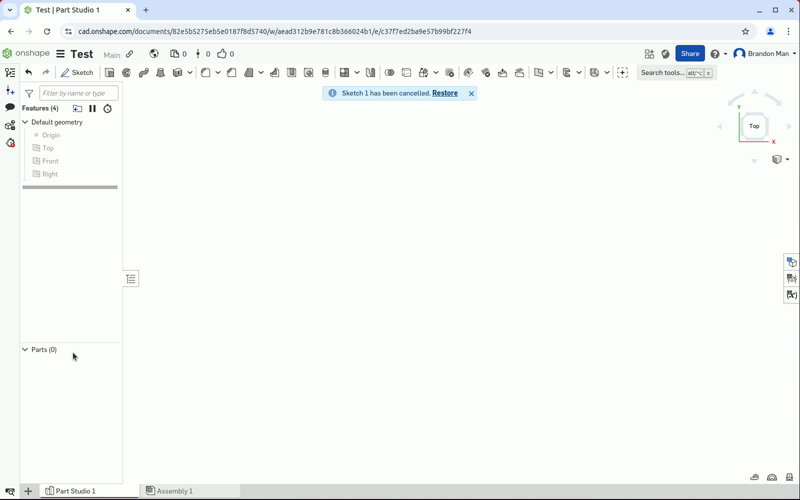
key(shift+p)
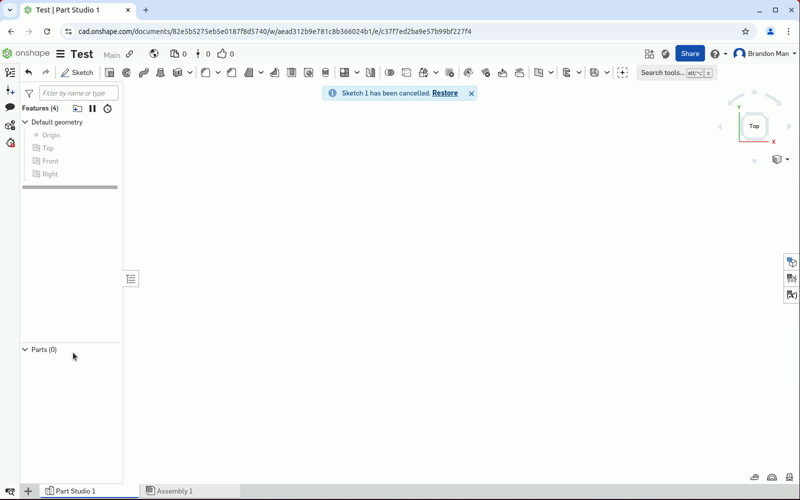
key(space)
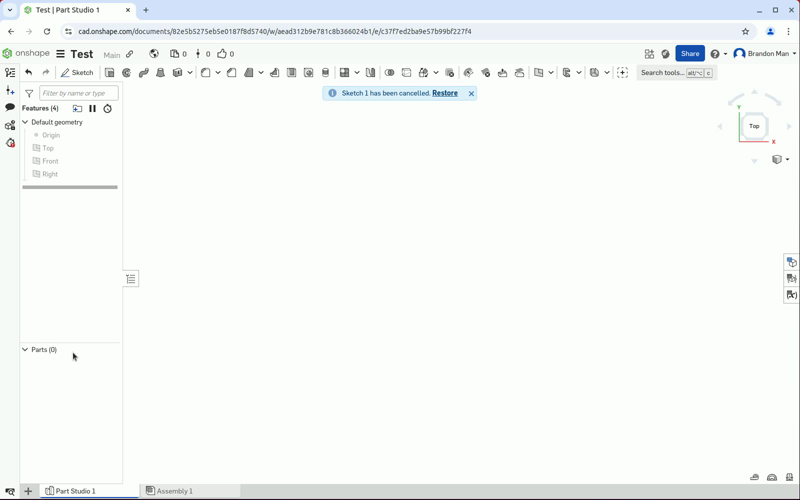
key_down(shift)
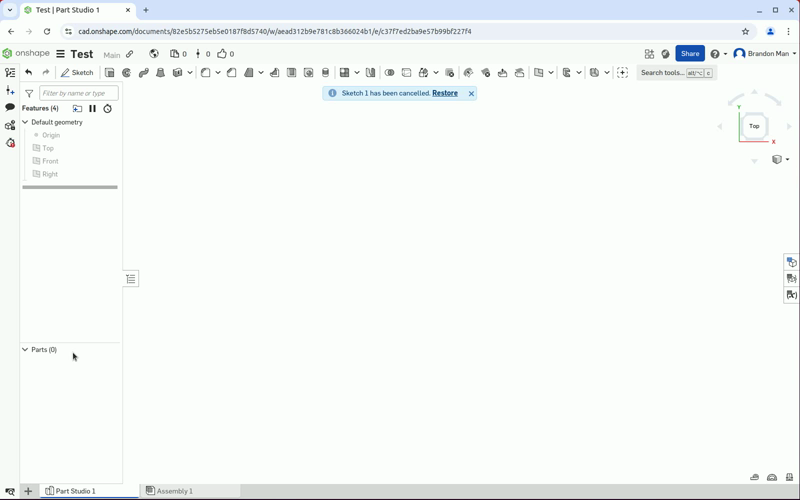
key(up)
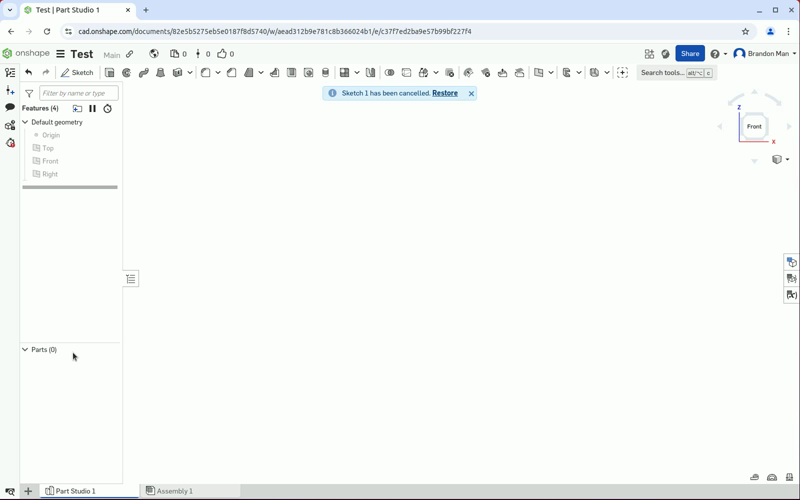
key_up(shift)
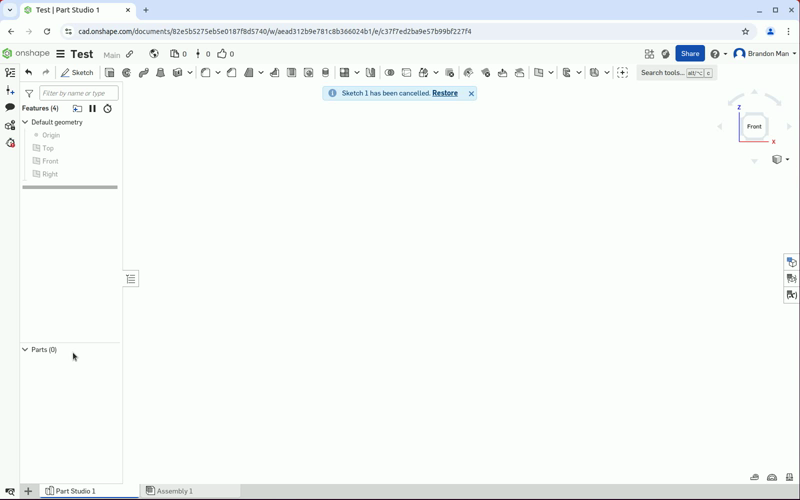
mouse_move(73, 352)
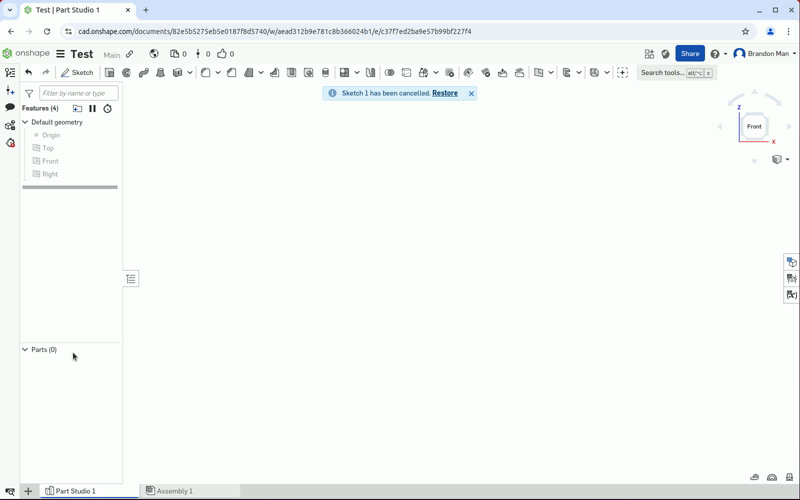
key(shift+y)
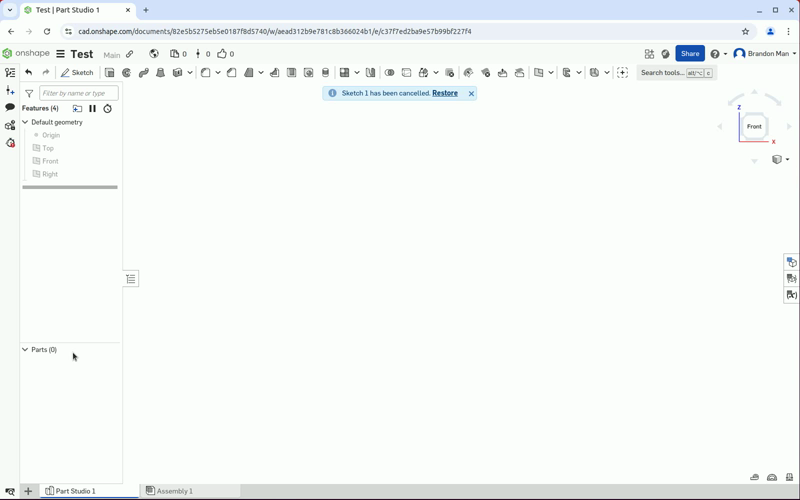
key(shift+s)
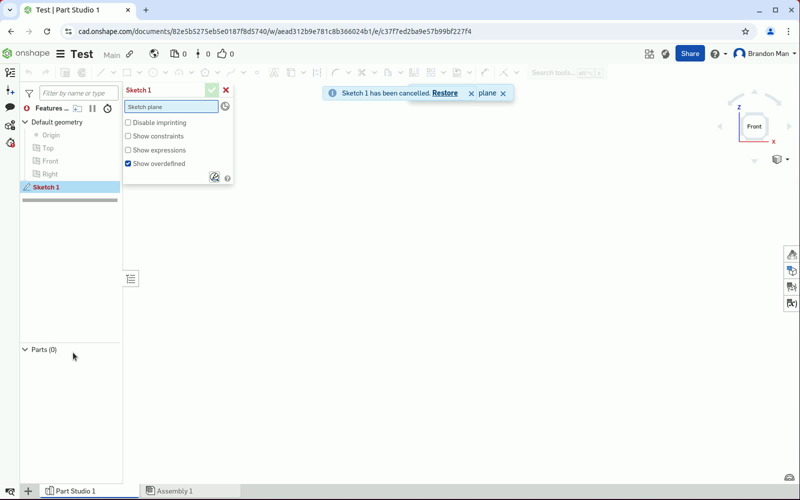
mouse_move(73, 163)
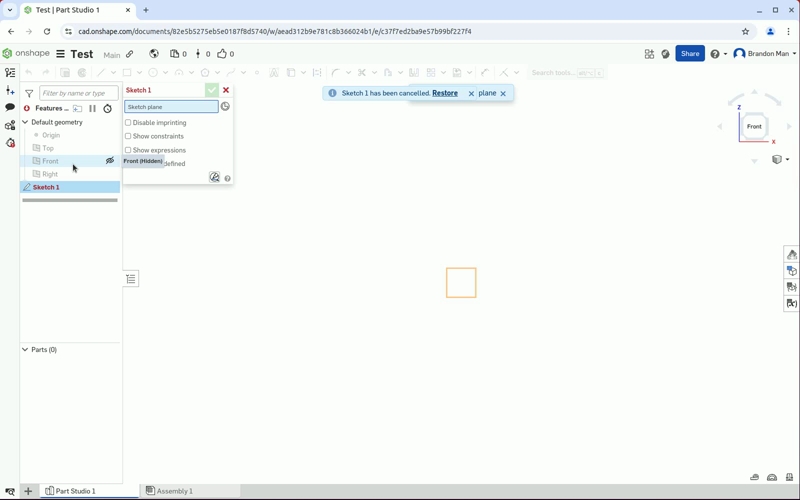
click(73, 163)
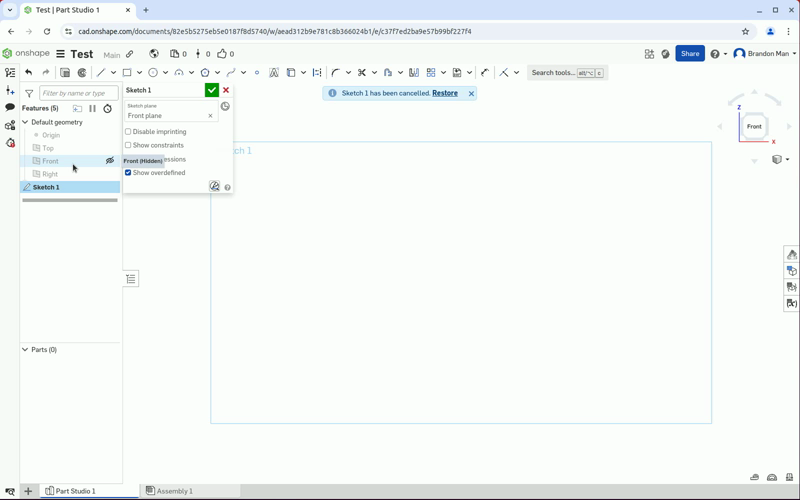
mouse_move(73, 352)
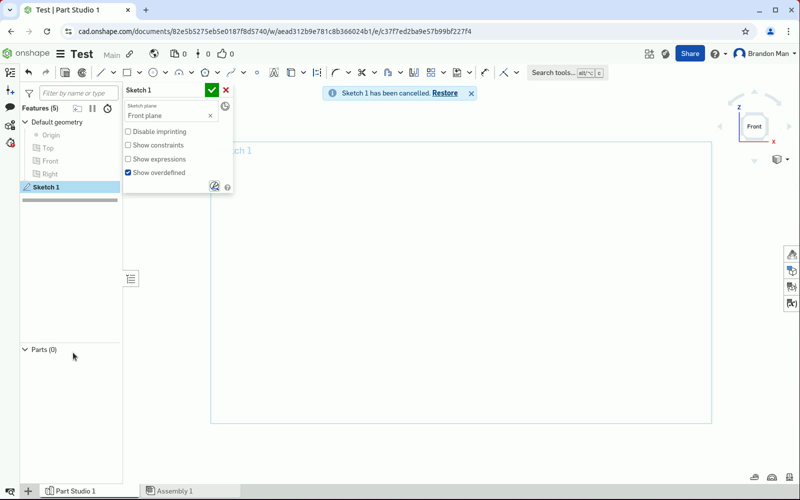
key(y)
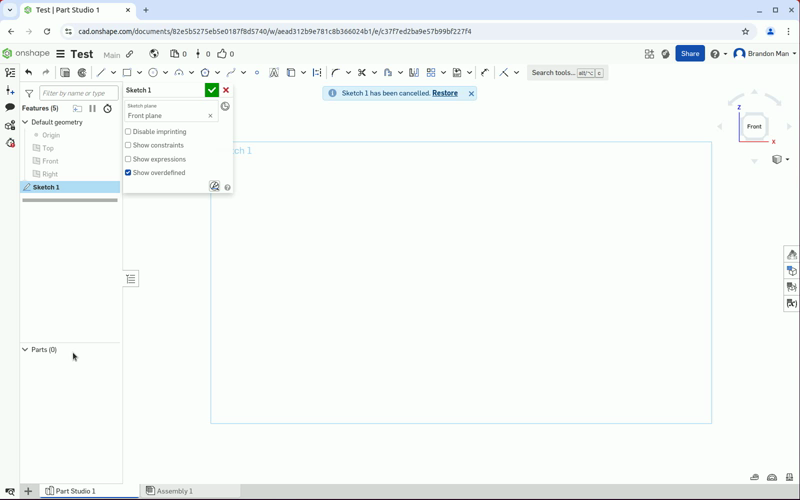
key(l)
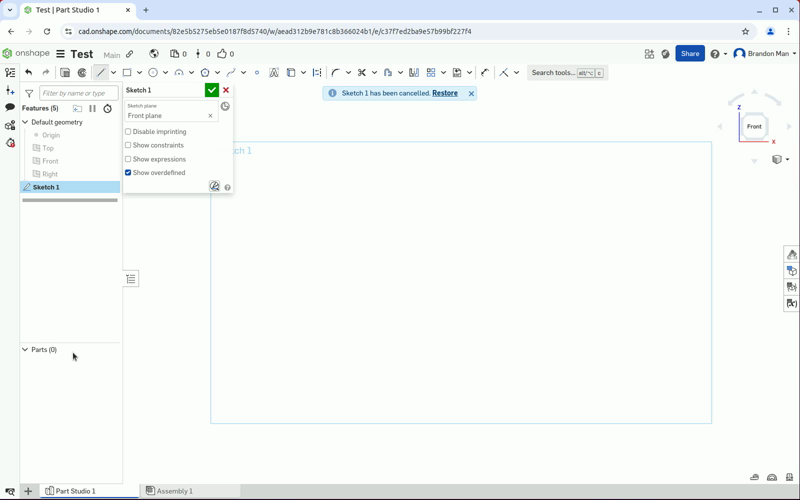
key_down(shift)
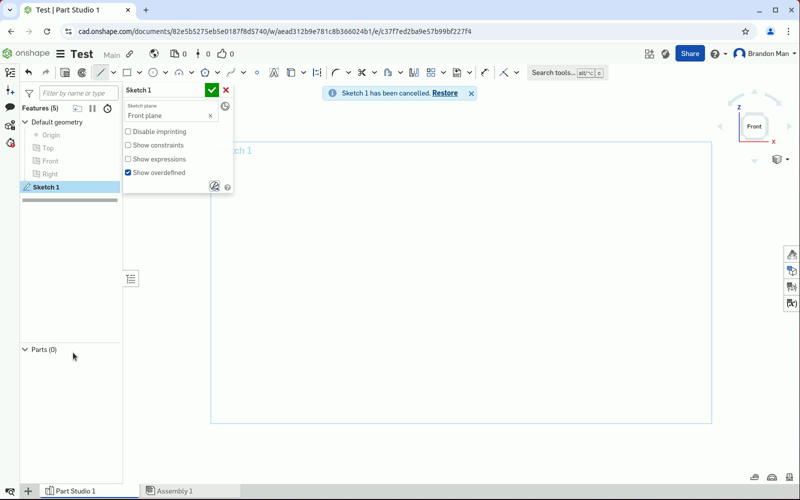
mouse_move(366, 301)
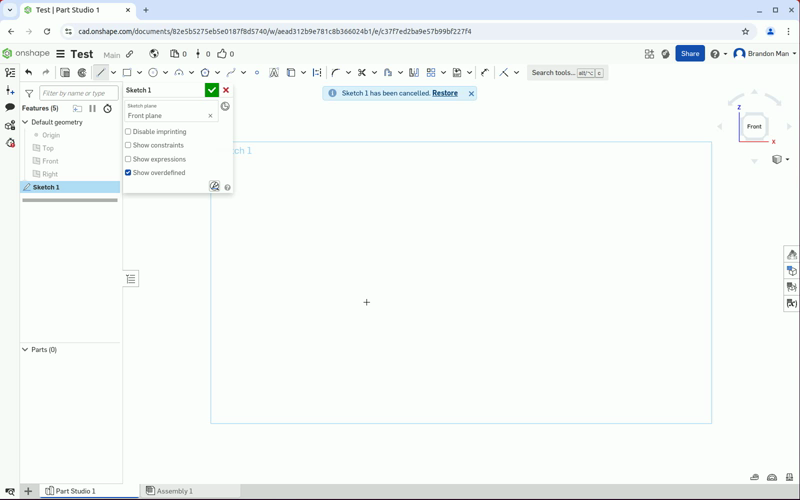
click(366, 301)
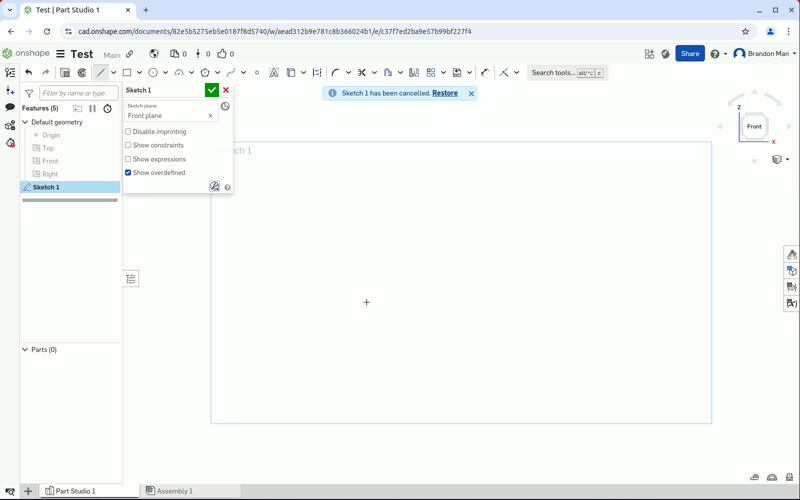
key_up(shift)
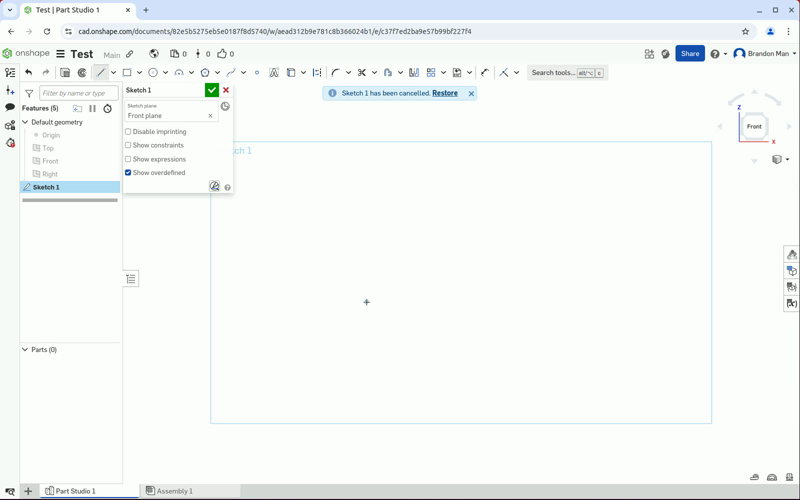
key_down(shift)
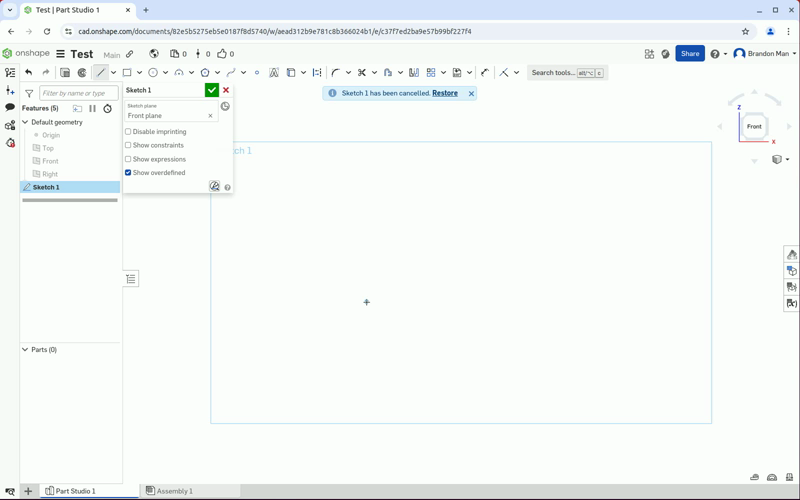
mouse_move(461, 301)
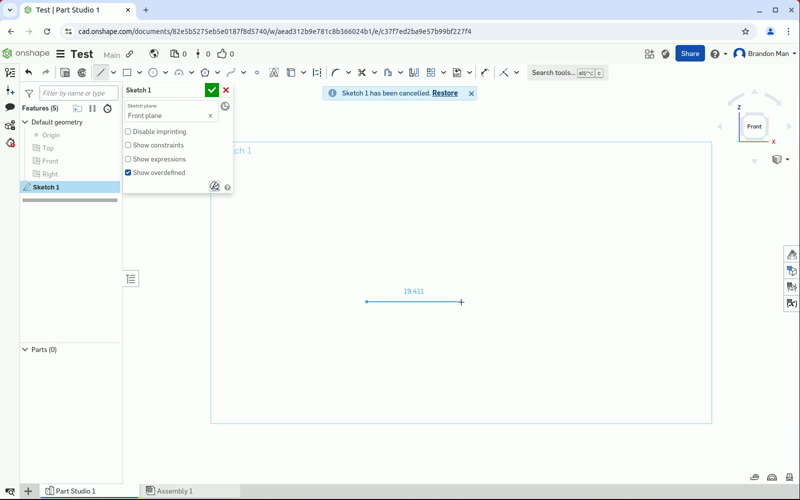
click(461, 301)
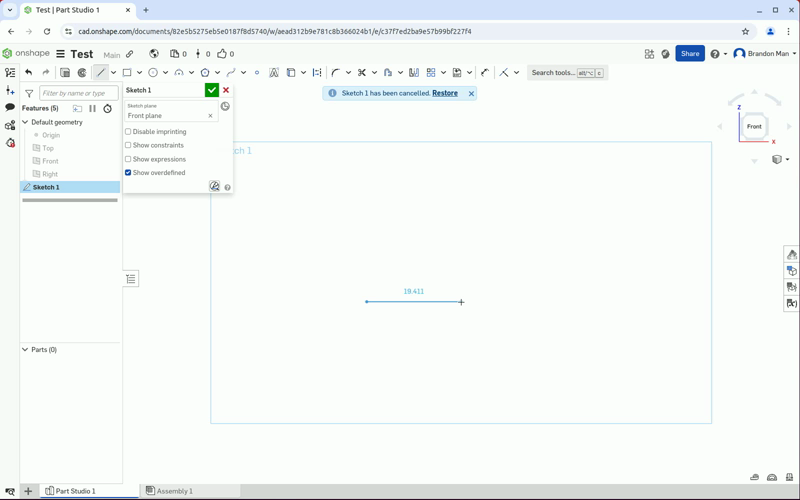
key_up(shift)
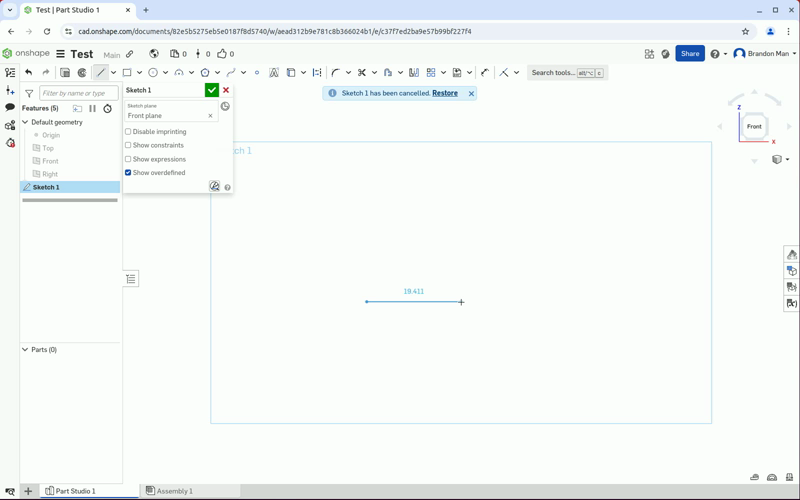
key_down(shift)
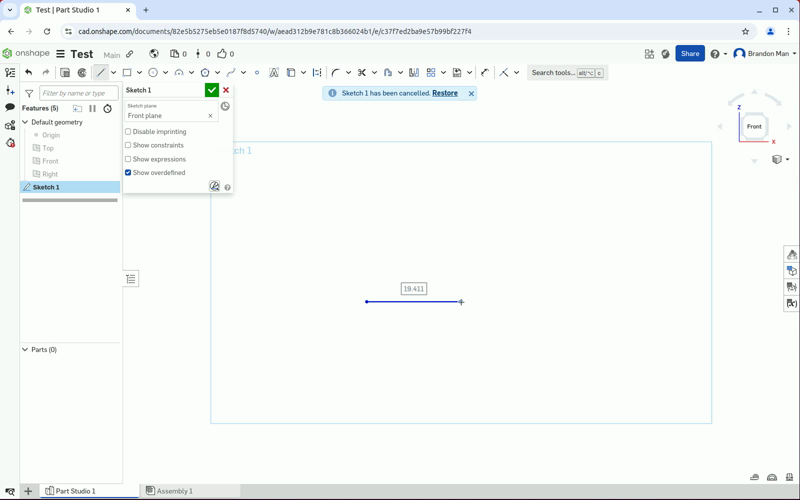
mouse_move(491, 301)
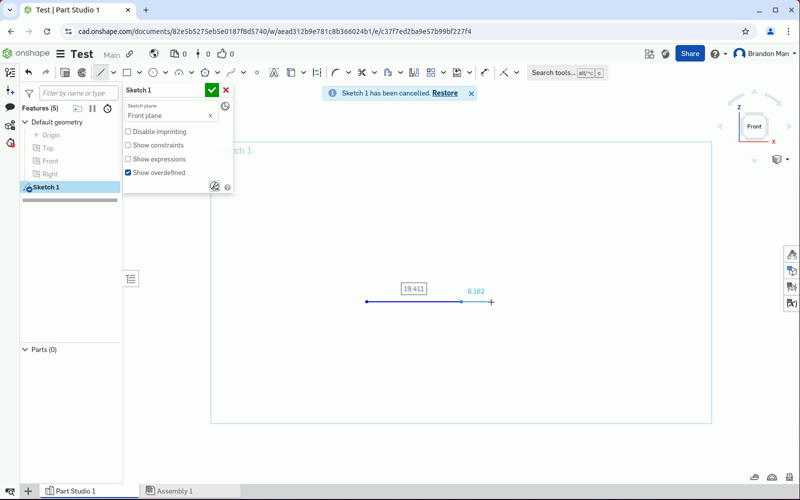
mouse_move(461, 263)
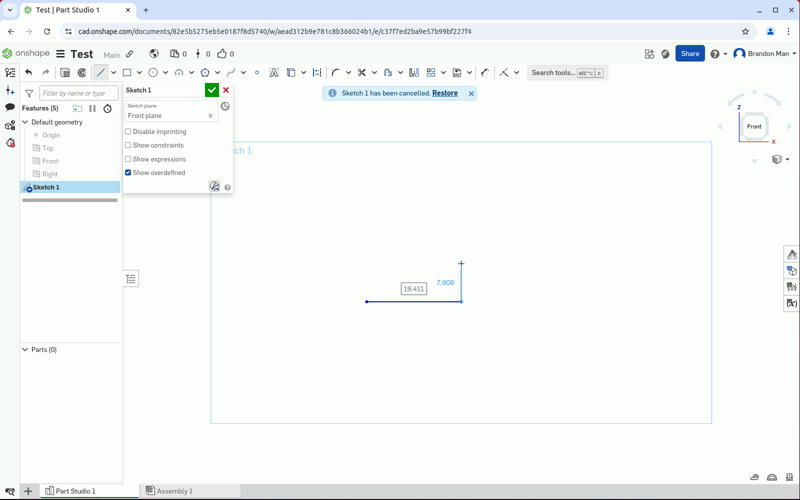
click(461, 263)
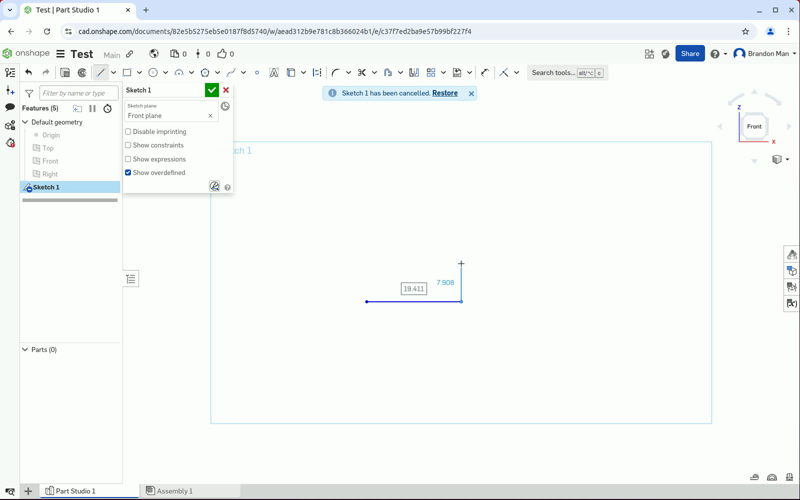
key_up(shift)
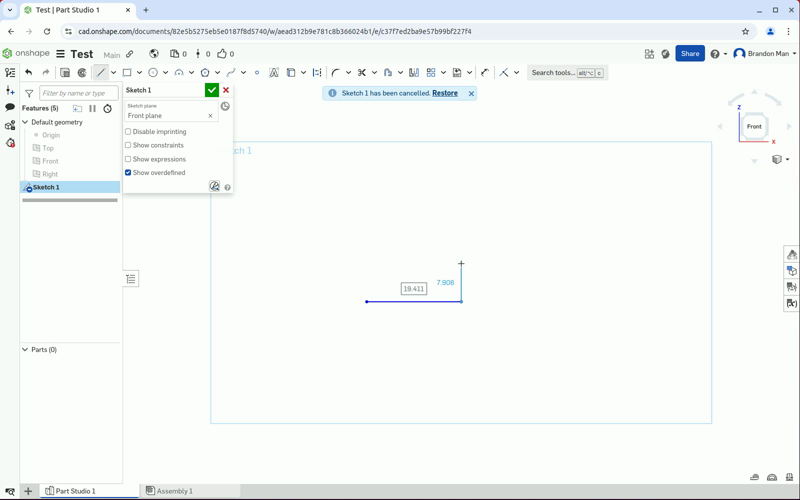
key_down(shift)
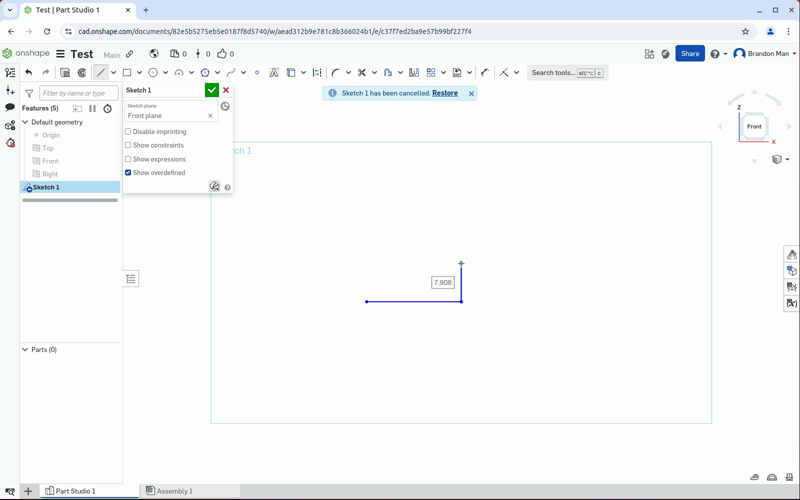
mouse_move(366, 263)
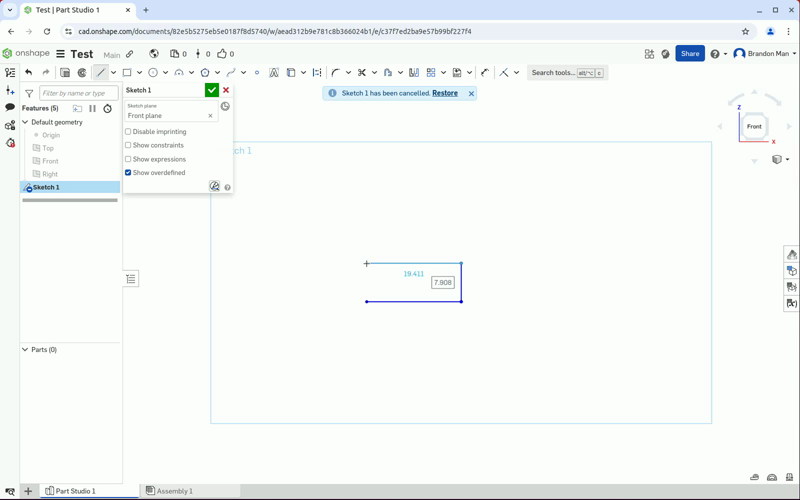
click(366, 263)
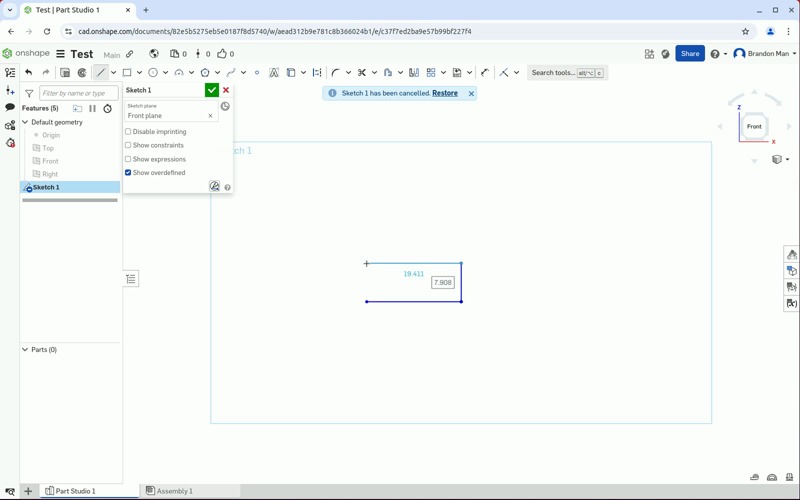
key_up(shift)
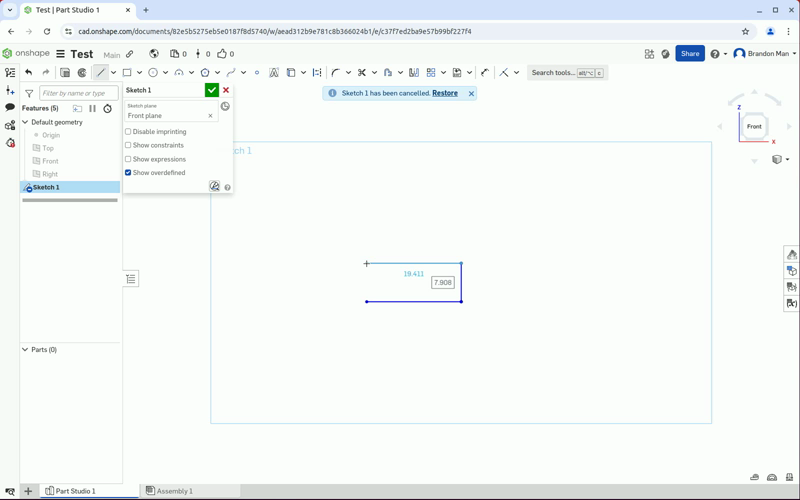
key(esc)
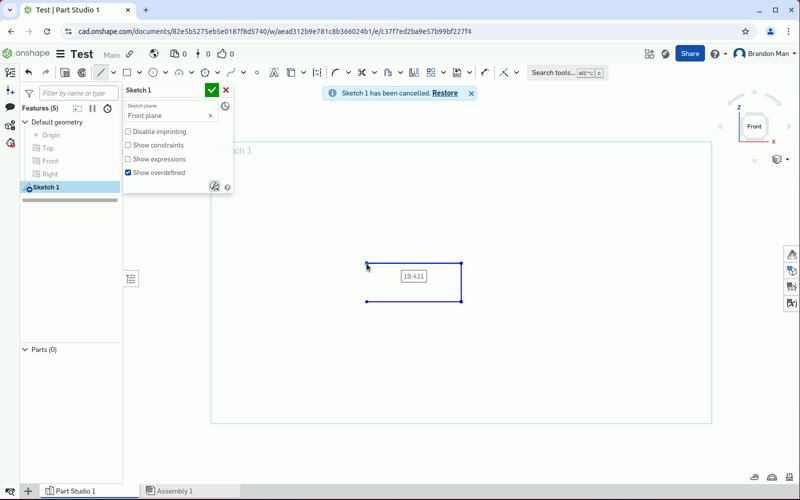
key(a)
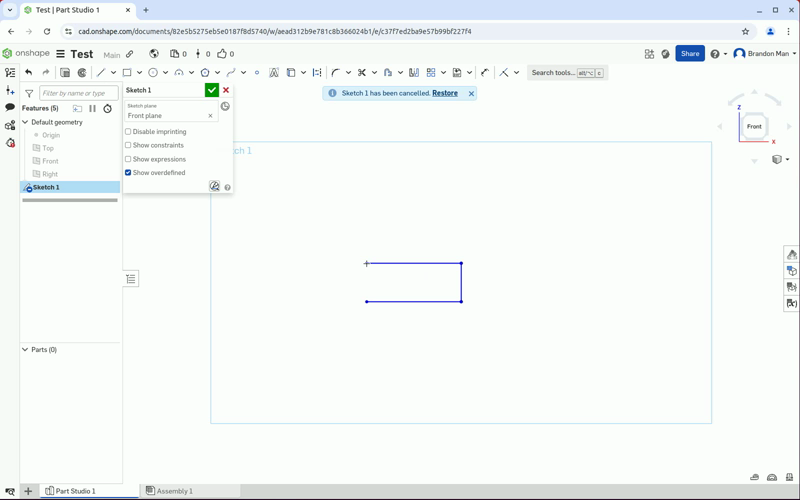
mouse_move(366, 263)
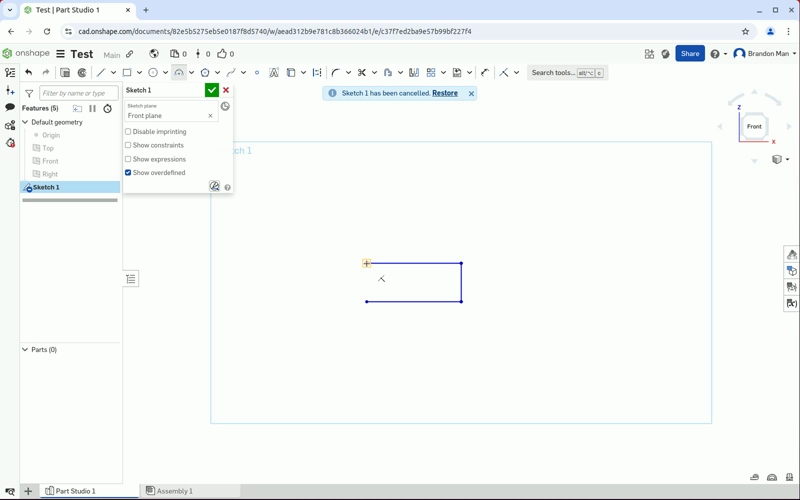
click(366, 263)
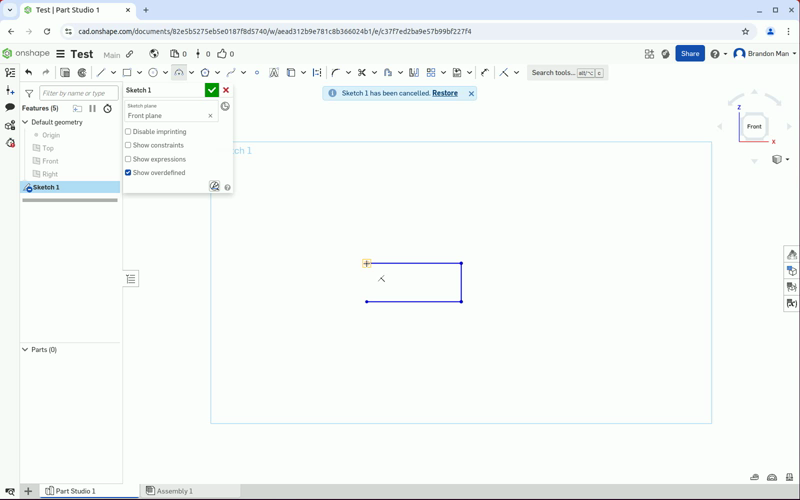
mouse_move(366, 301)
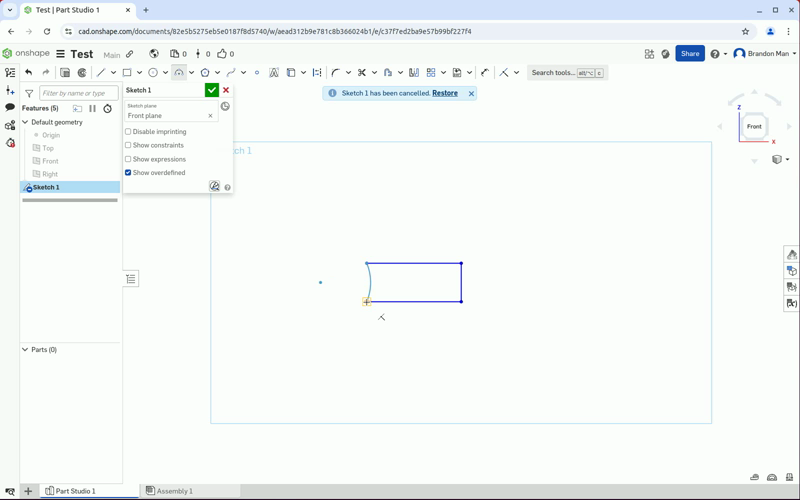
click(366, 301)
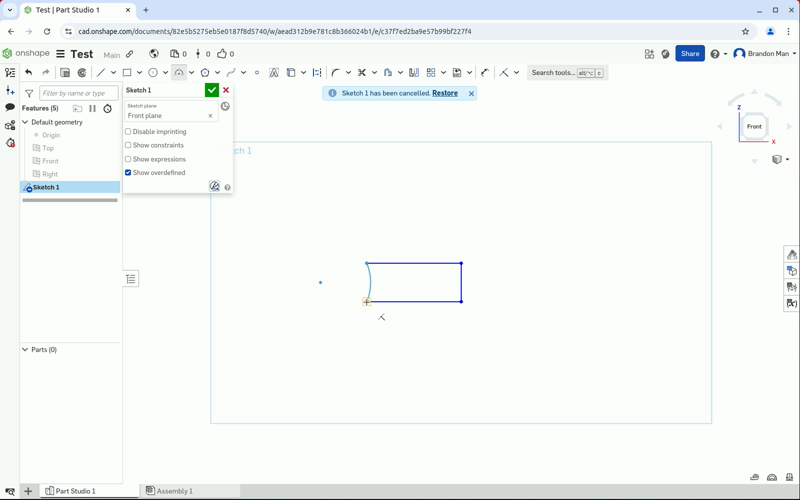
key_down(shift)
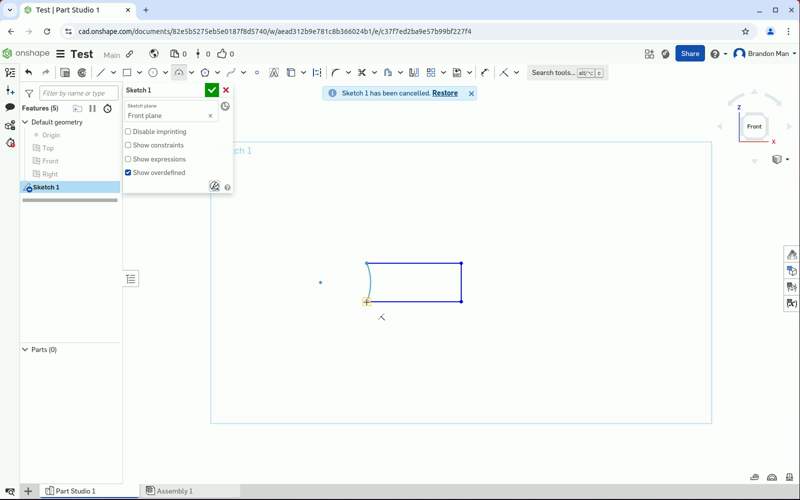
mouse_move(347, 282)
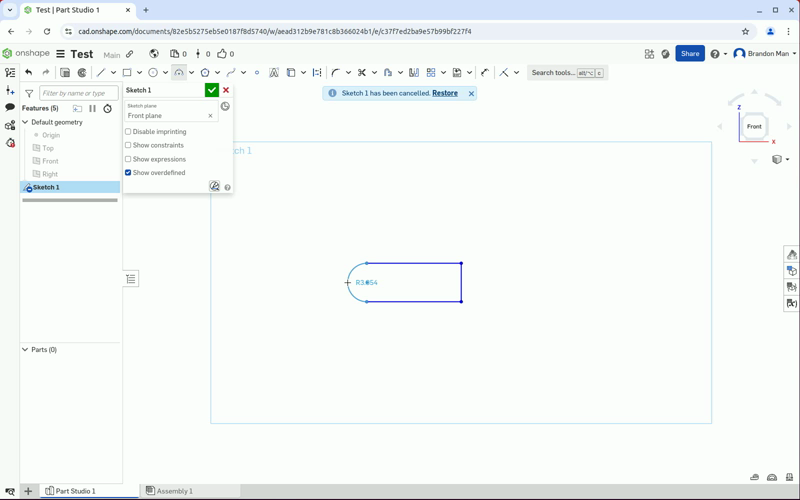
click(347, 282)
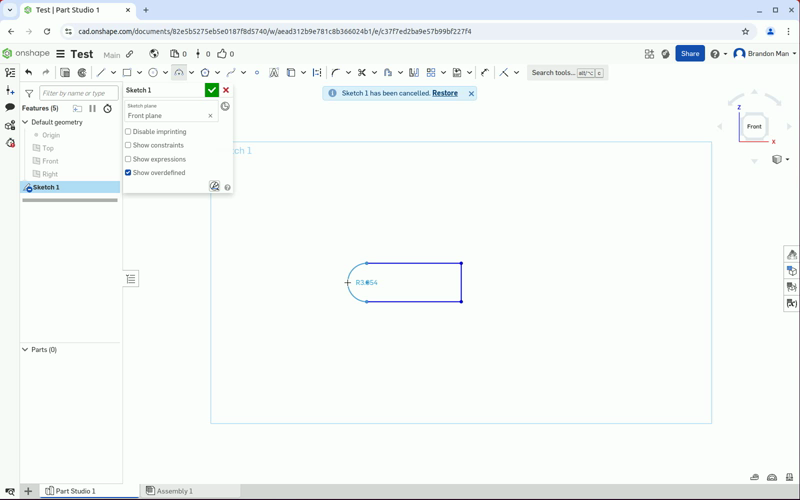
key_up(shift)
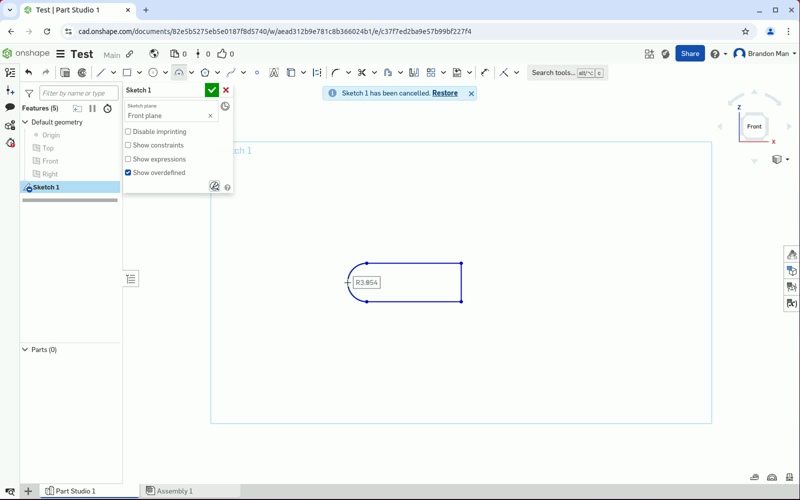
key(esc)
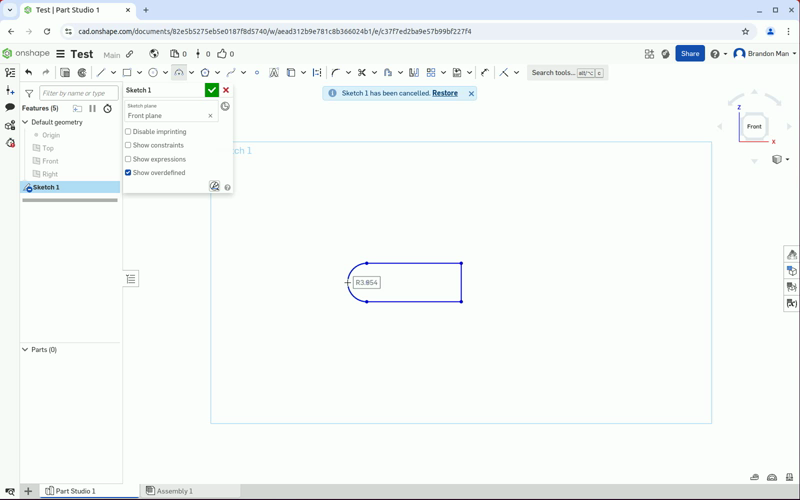
key(c)
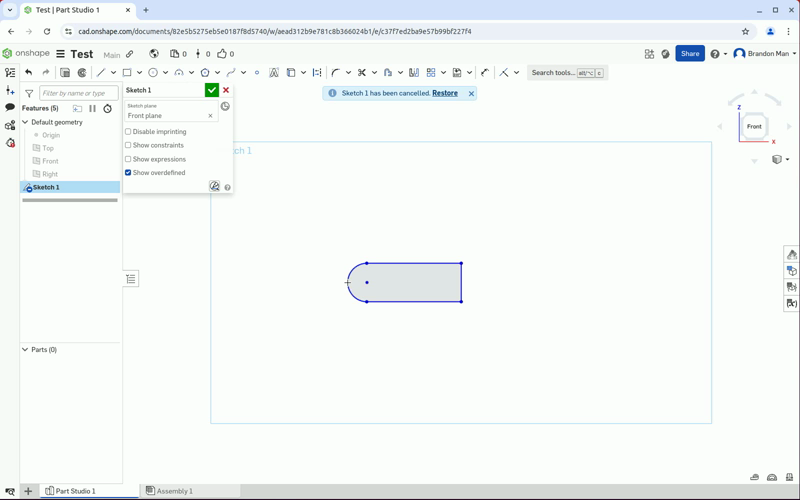
key_down(shift)
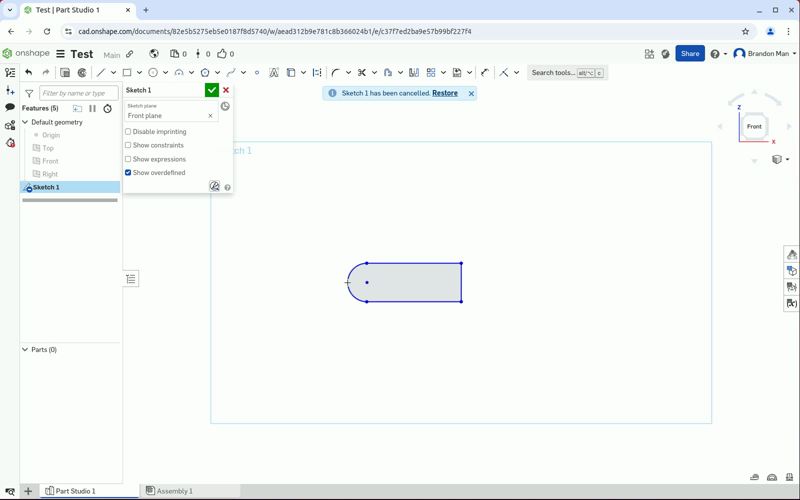
mouse_move(366, 282)
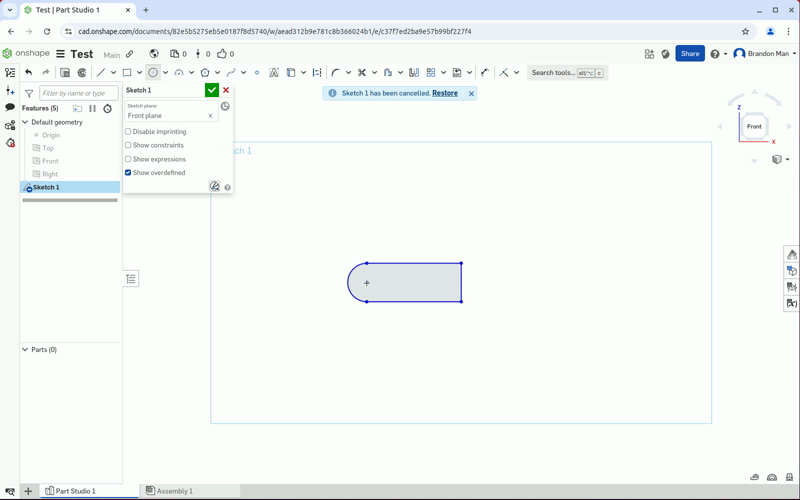
scroll(6)
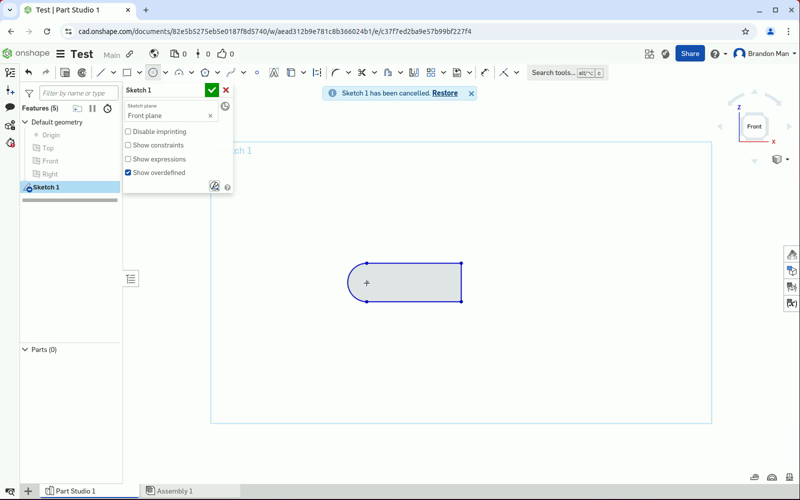
scroll(6)
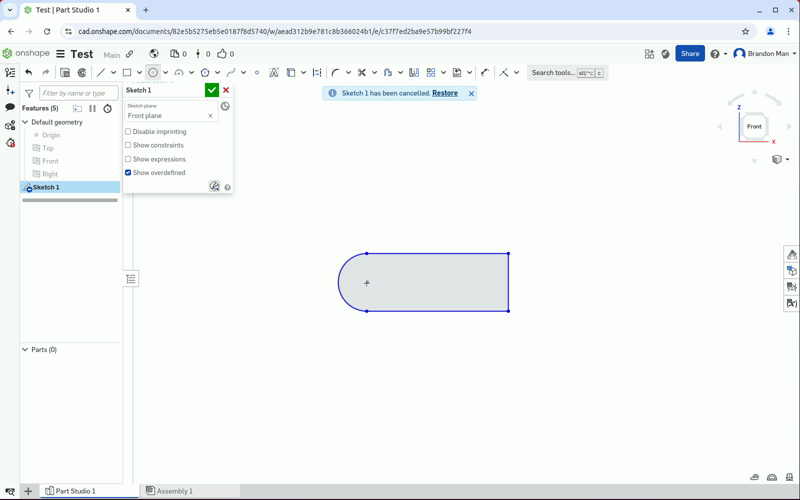
scroll(6)
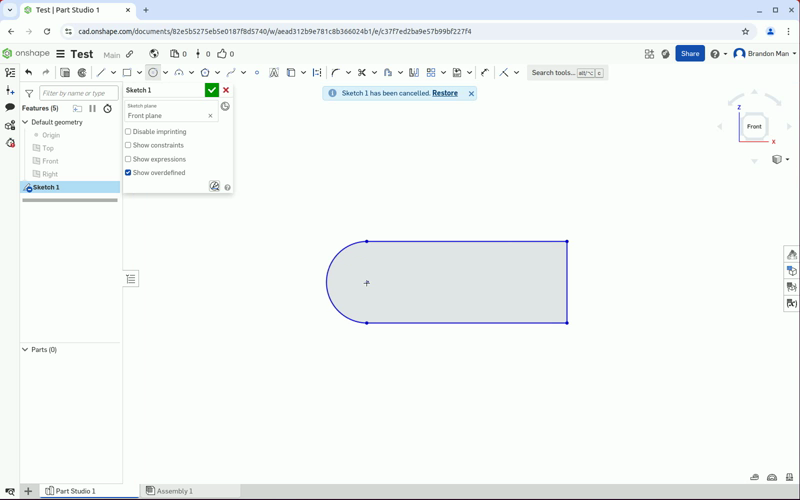
scroll(6)
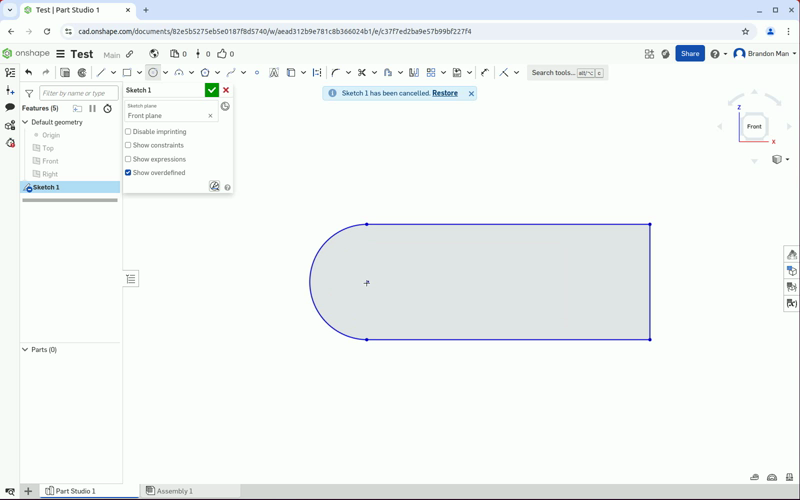
scroll(6)
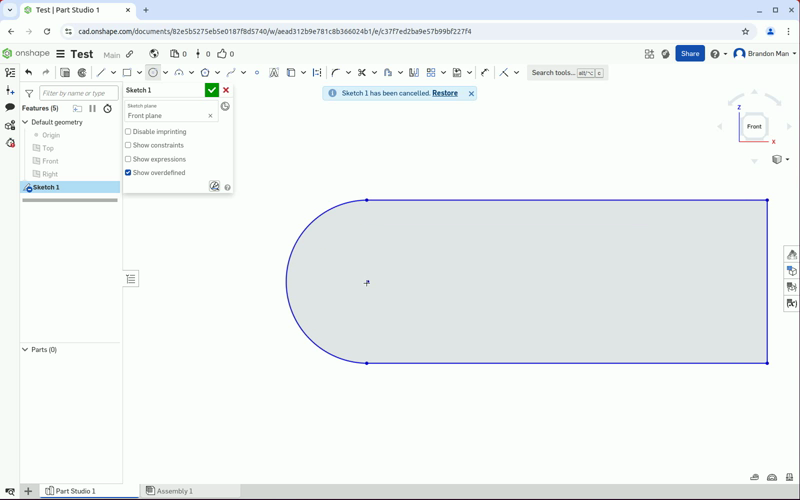
scroll(6)
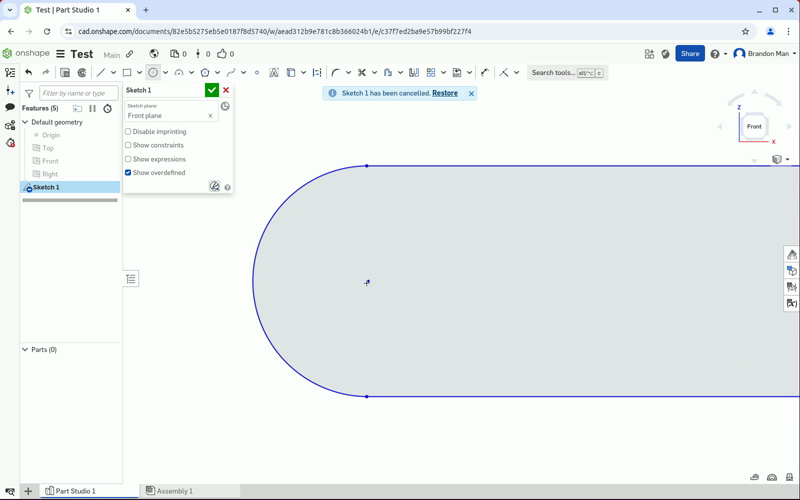
scroll(6)
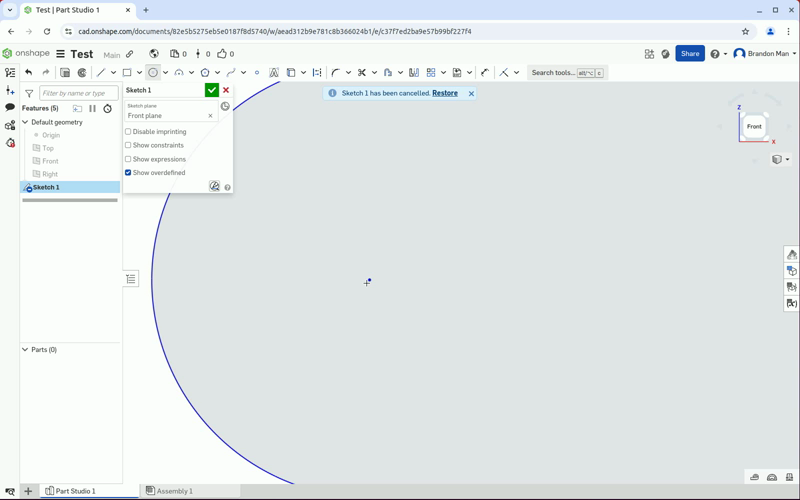
click(366, 282)
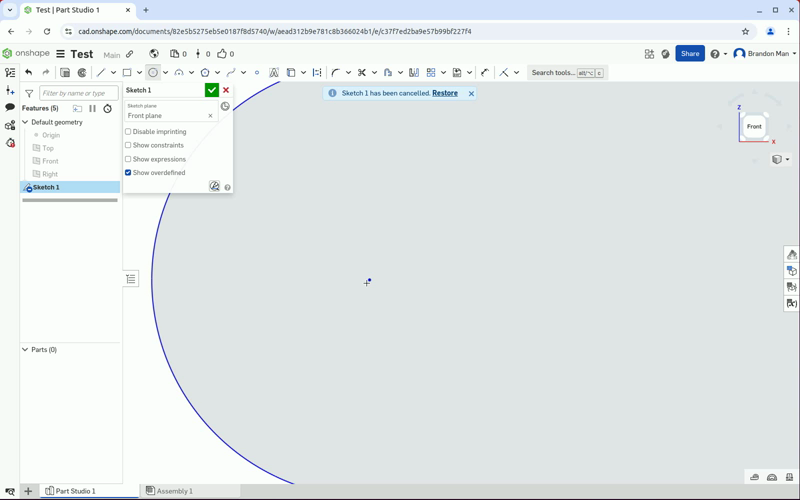
scroll(-6)
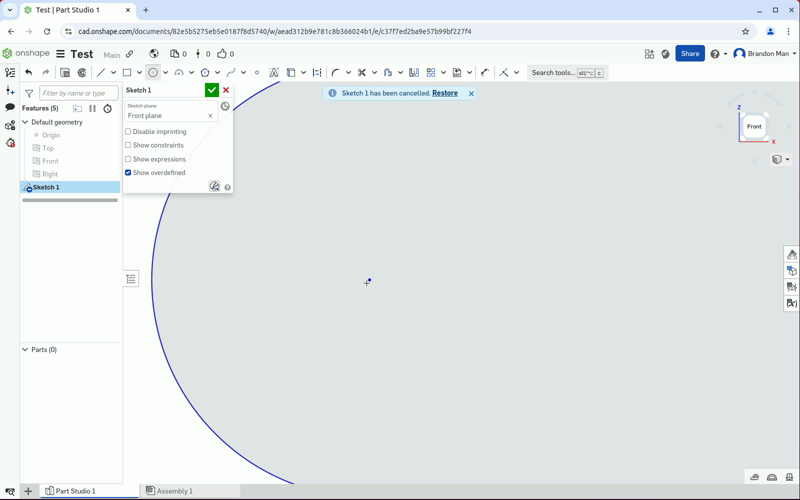
scroll(-6)
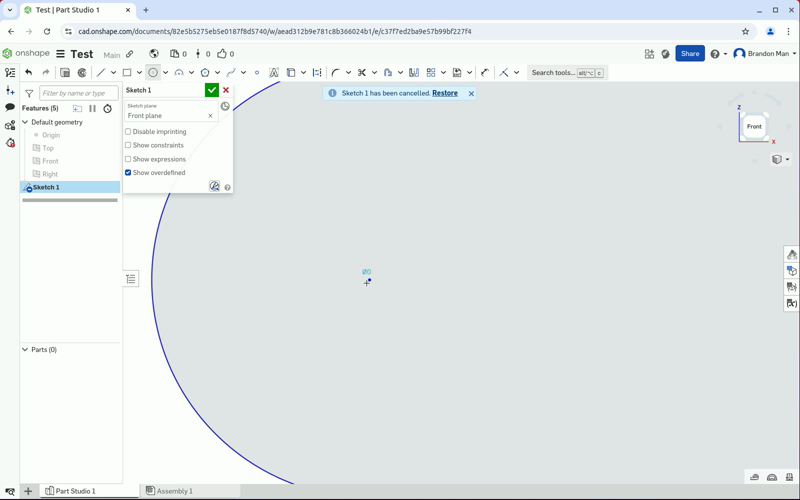
scroll(-6)
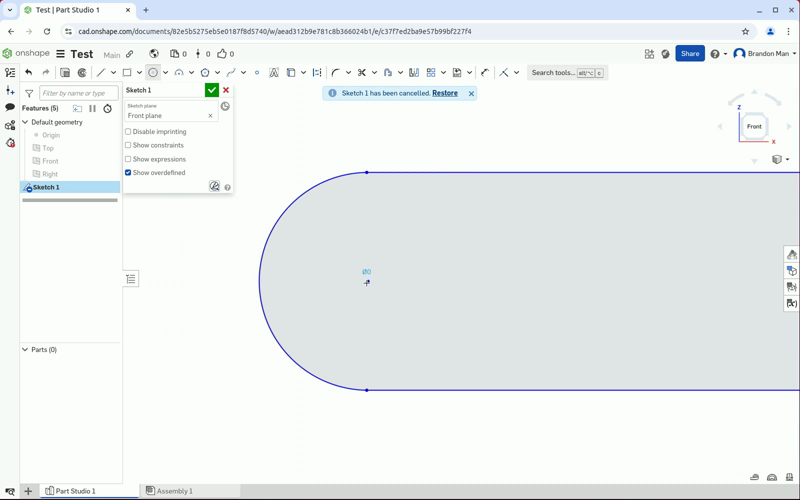
scroll(-6)
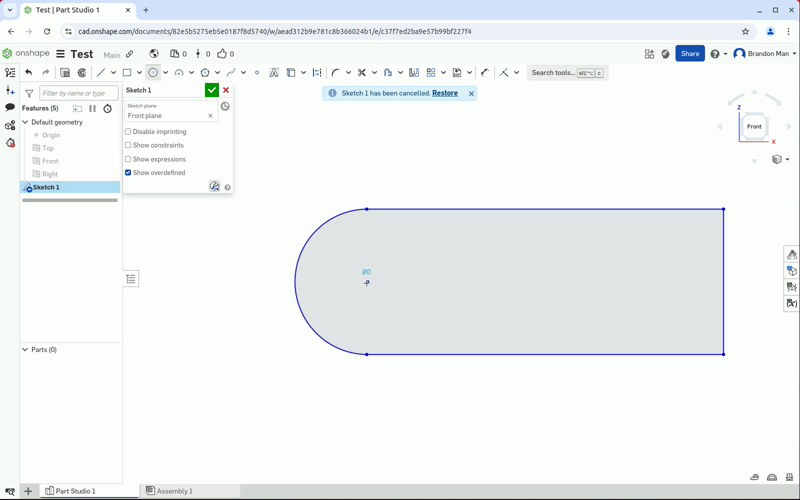
scroll(-6)
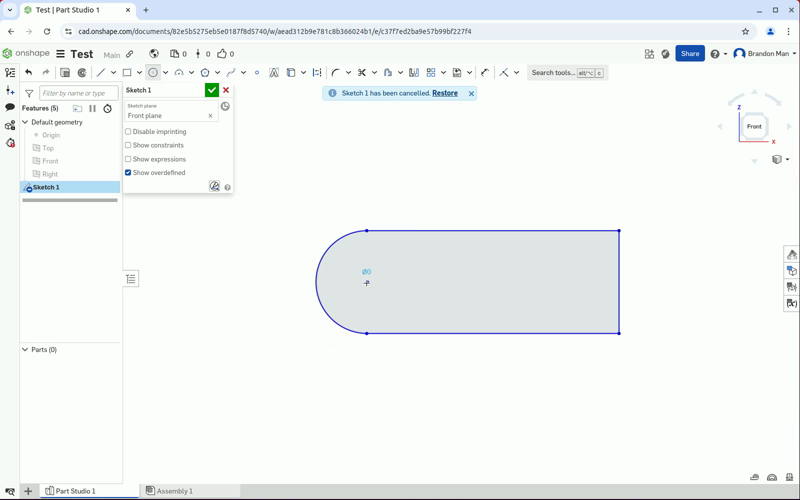
scroll(-6)
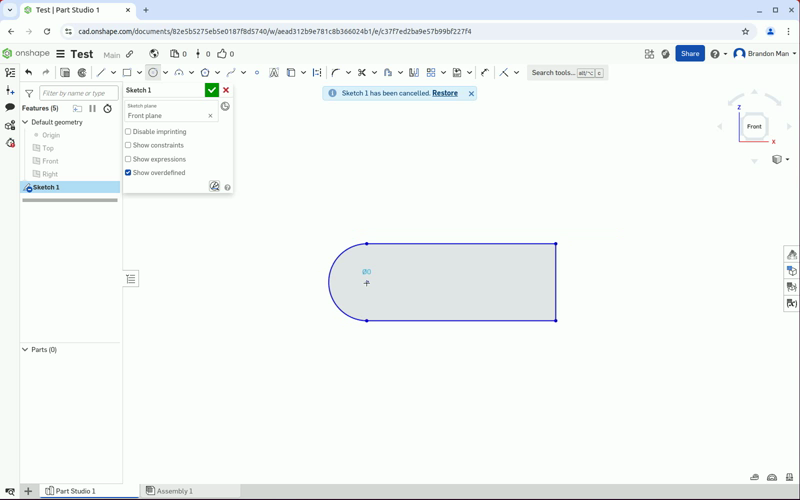
scroll(-6)
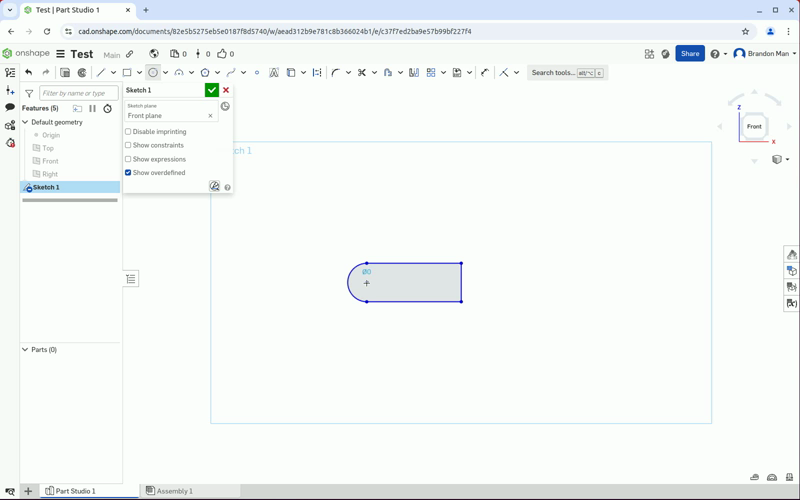
key_up(shift)
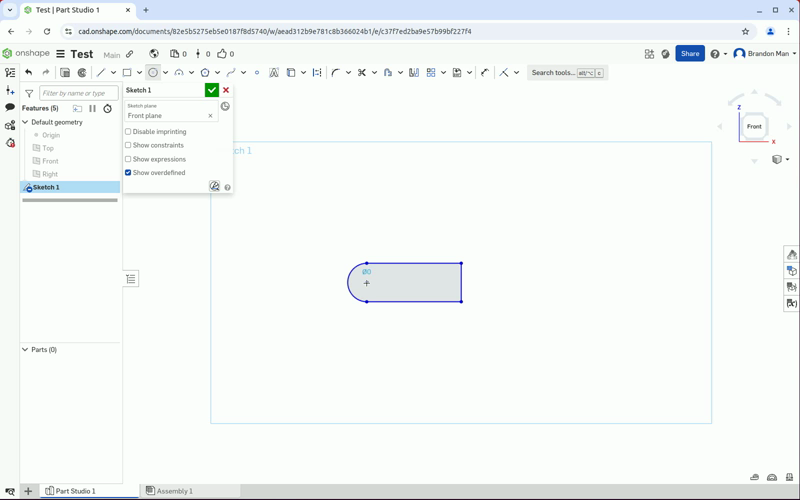
mouse_move(378, 282)
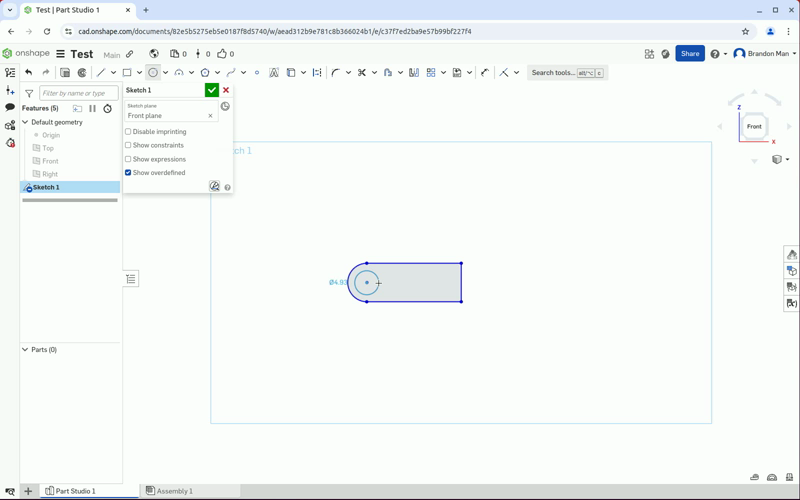
click(378, 282)
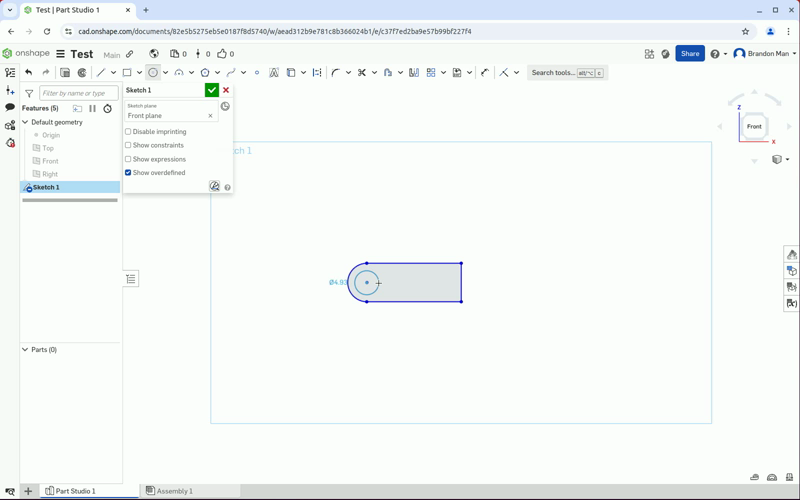
key(esc)
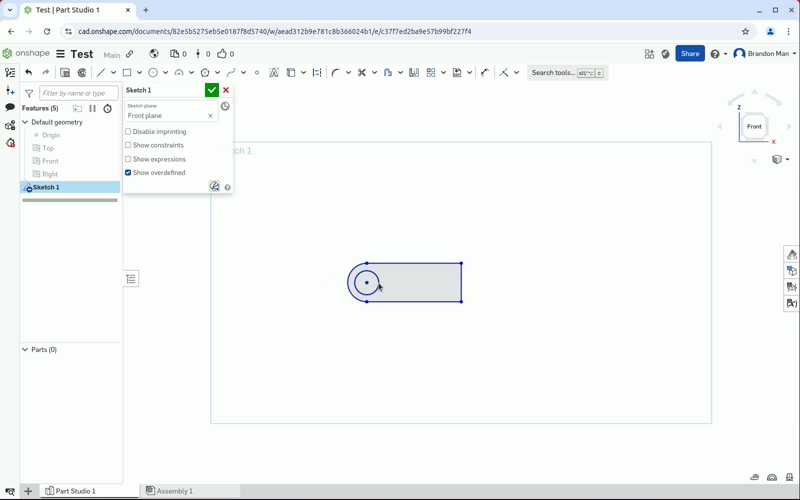
mouse_move(394, 267)
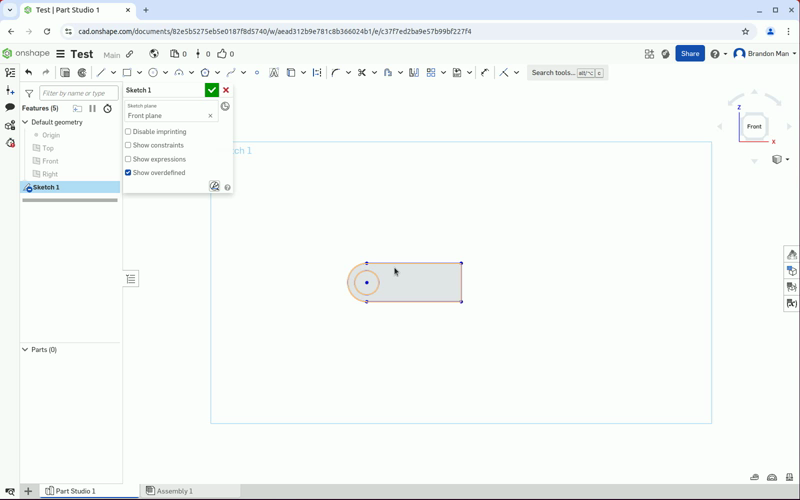
click(394, 267)
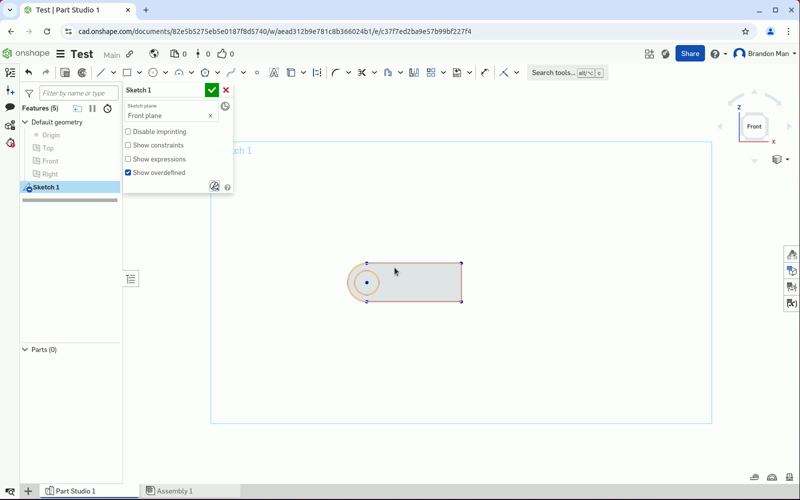
mouse_move(73, 352)
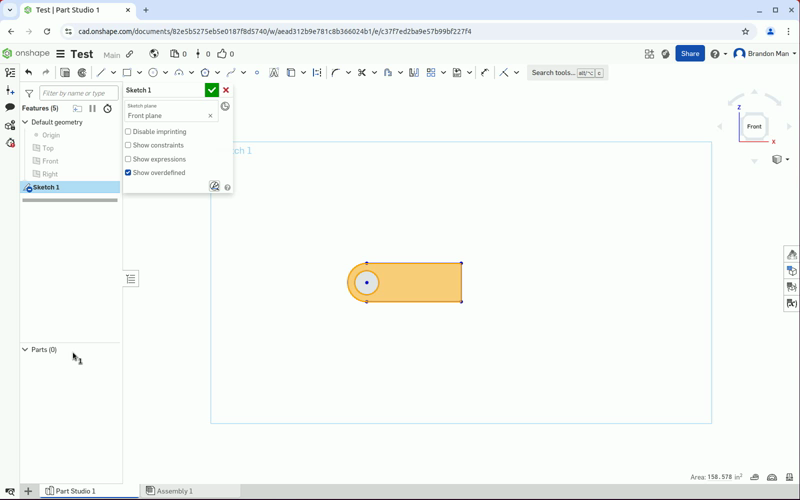
key(shift+y)
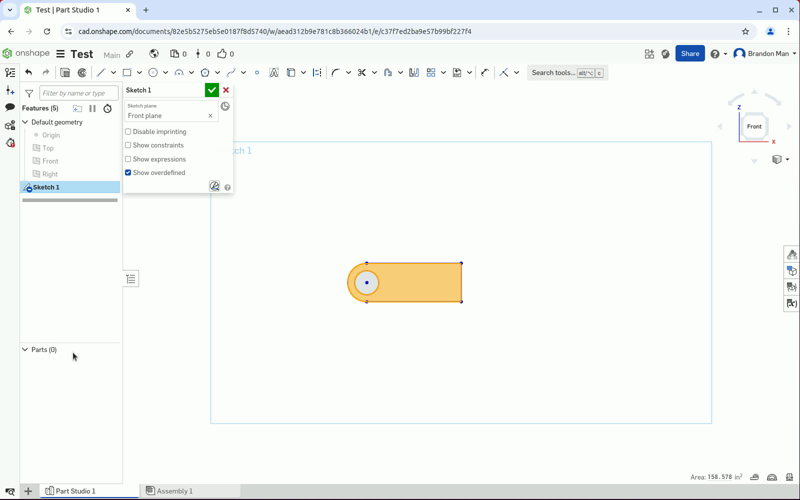
key(shift+e)
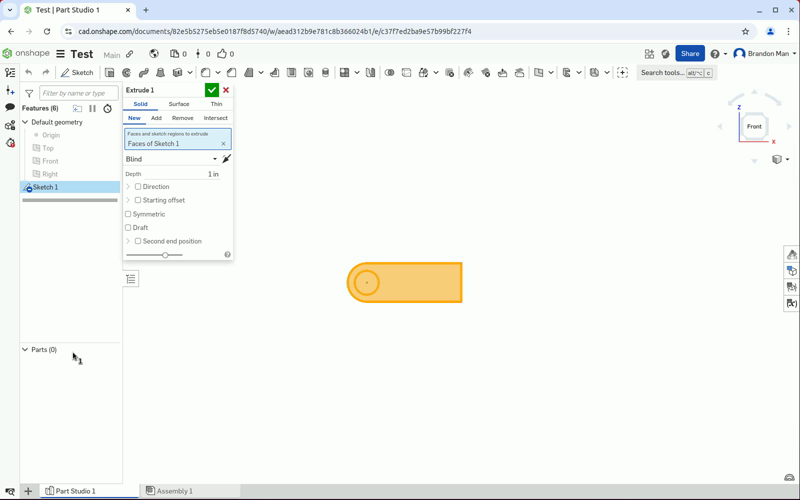
mouse_move(143, 106)
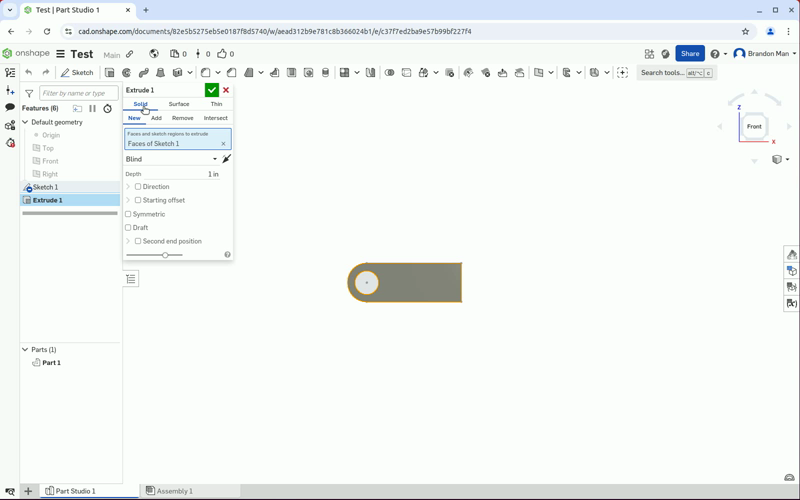
click(143, 106)
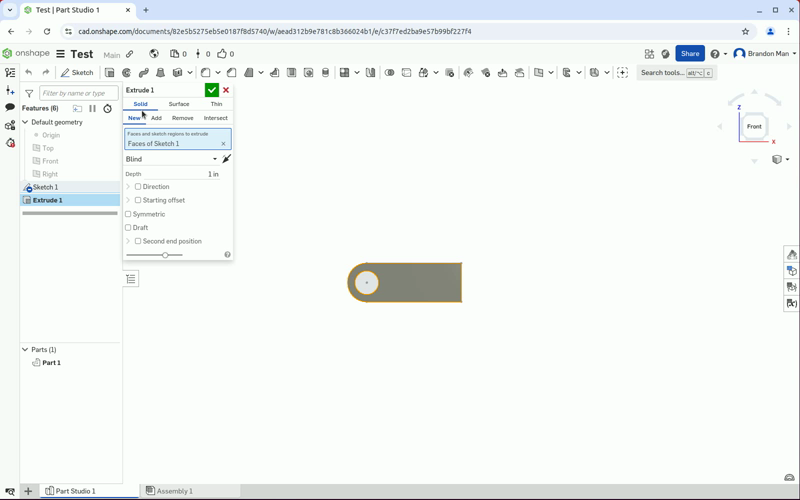
mouse_move(137, 120)
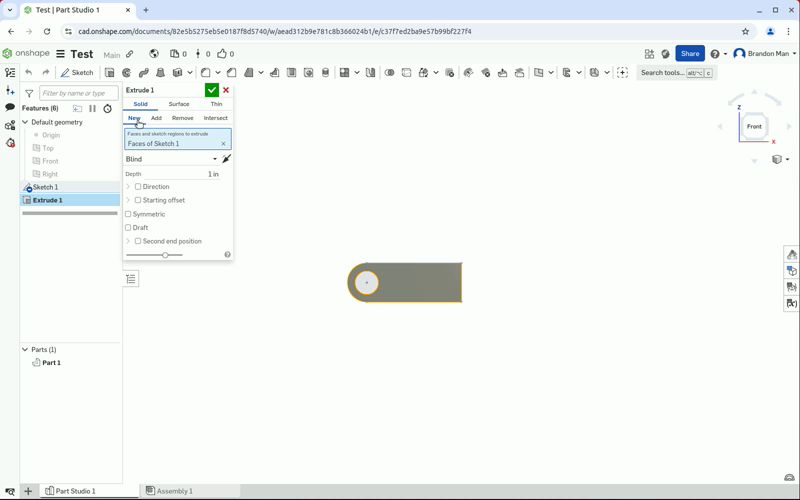
click(137, 120)
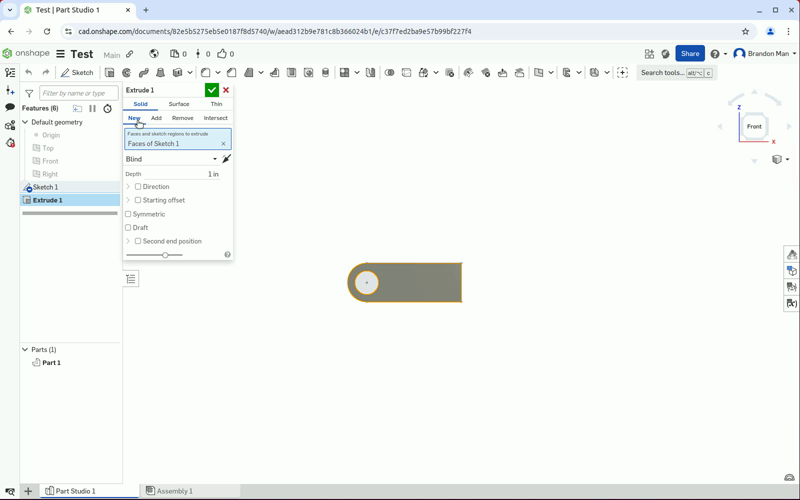
key(tab, 4)
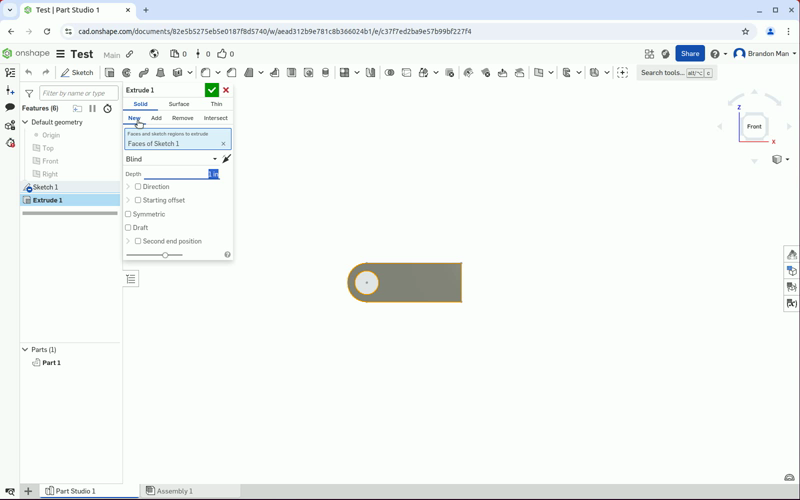
text(4.814)
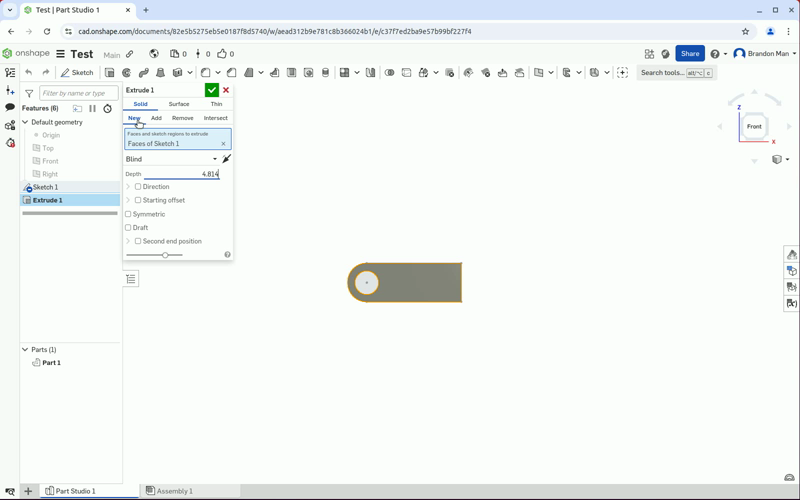
key(enter)
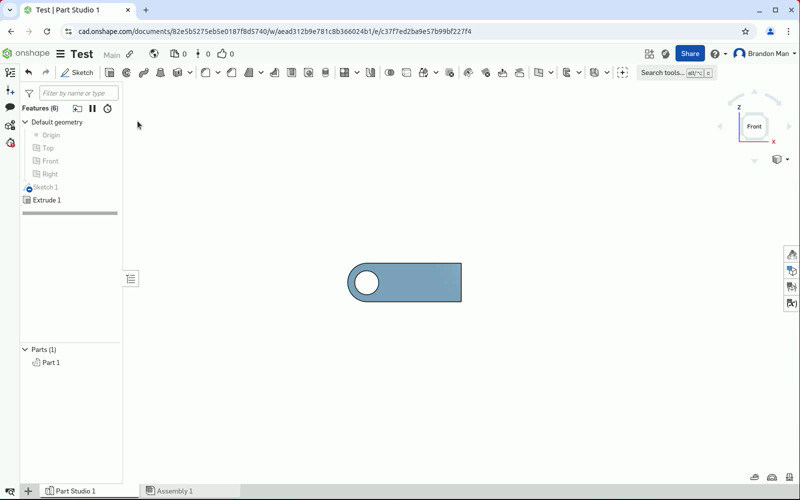
key(shift+h)
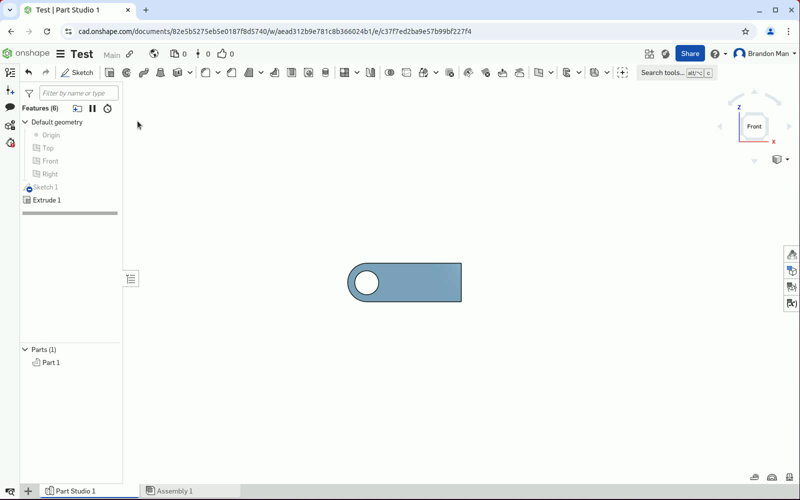
key(shift+h)
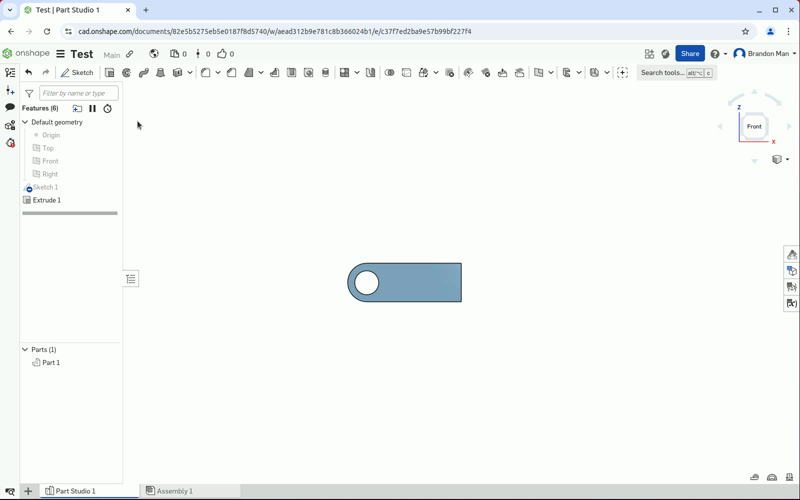
mouse_move(73, 189)
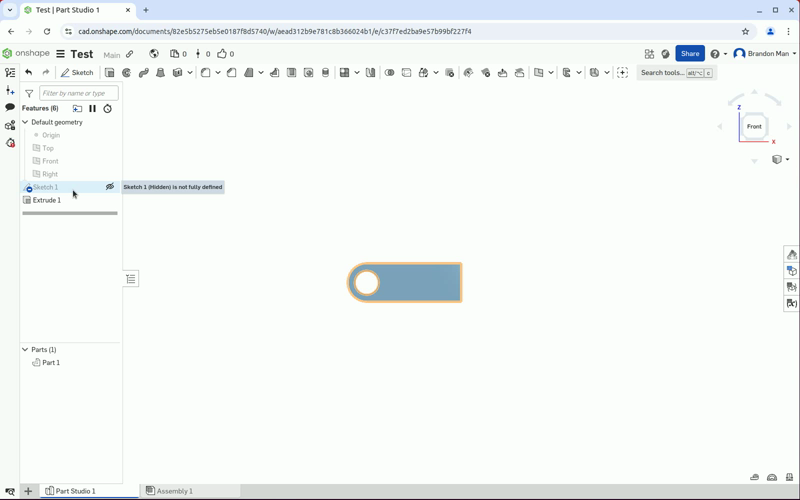
click(73, 189)
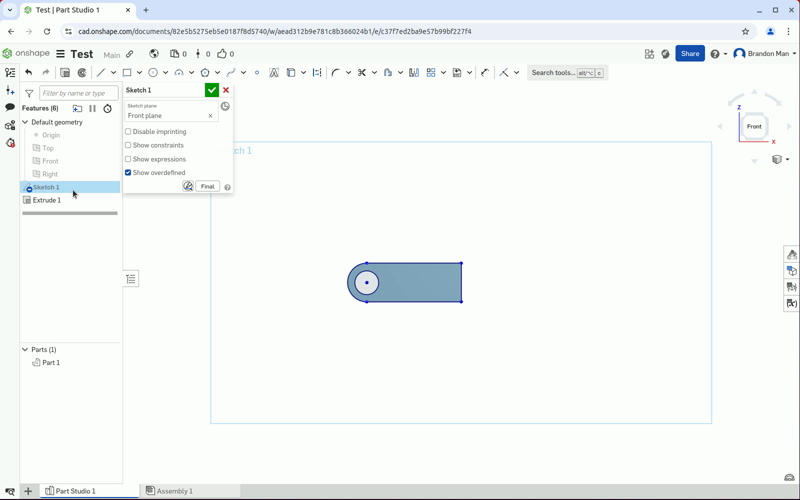
mouse_move(229, 92)
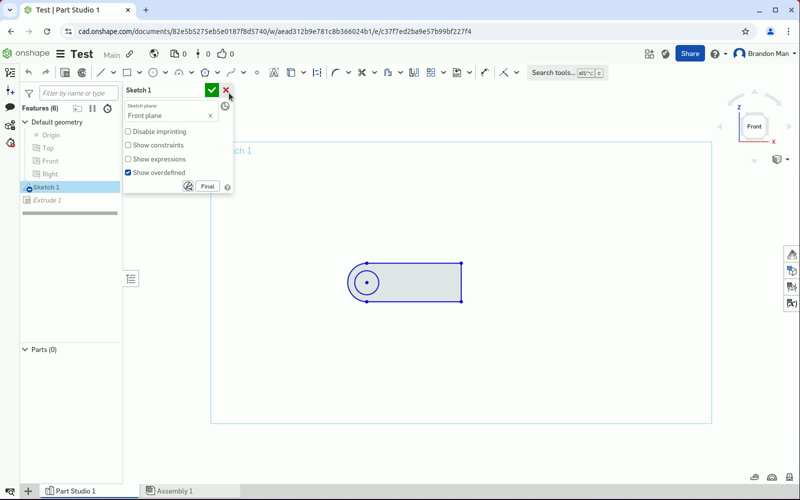
click(229, 92)
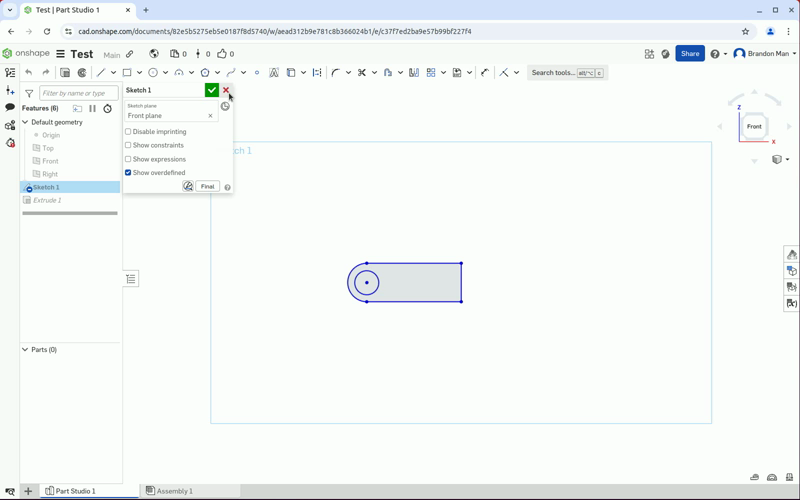
key(shift+s)
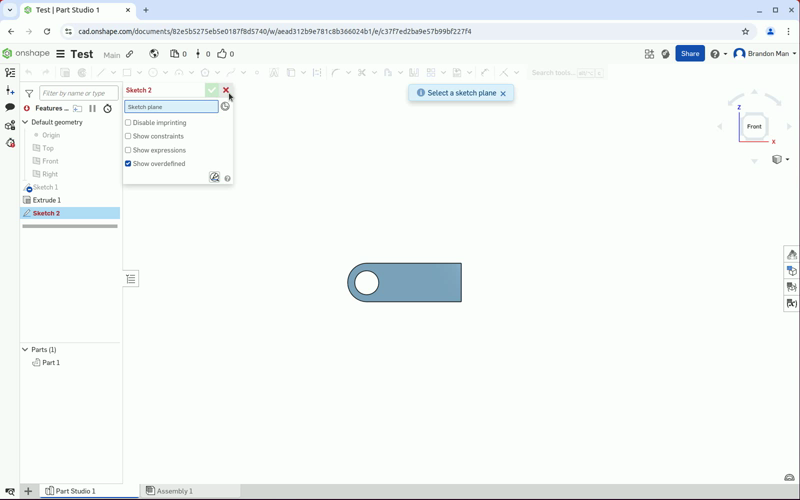
mouse_move(73, 163)
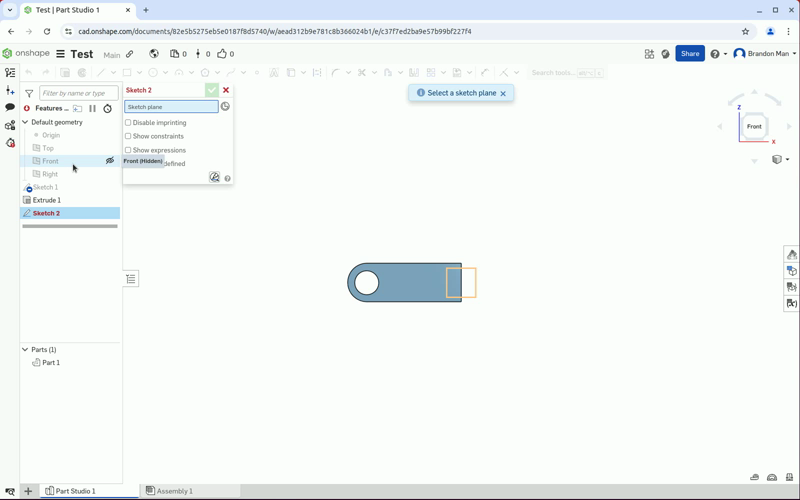
click(73, 163)
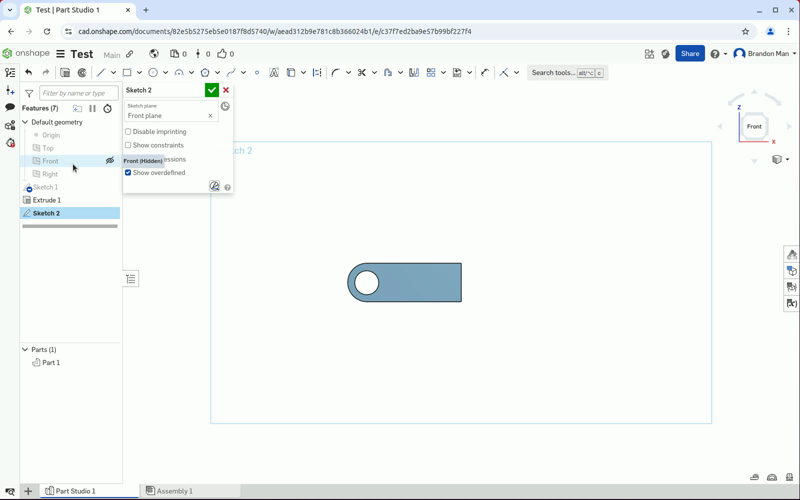
mouse_move(73, 352)
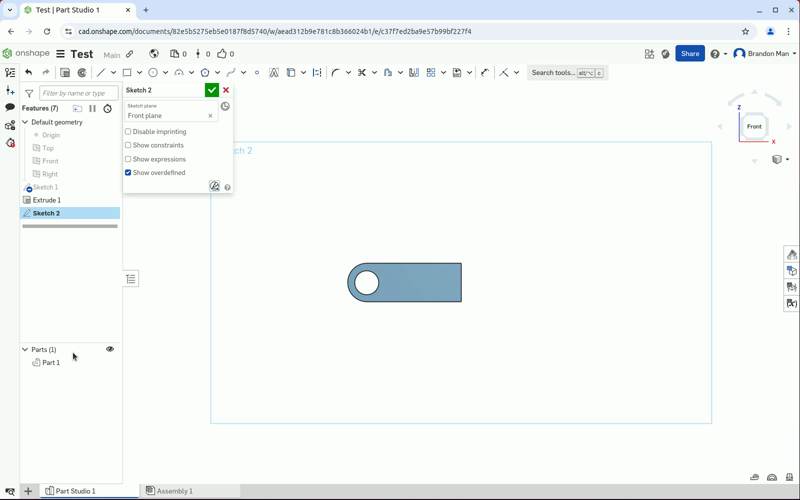
key(y)
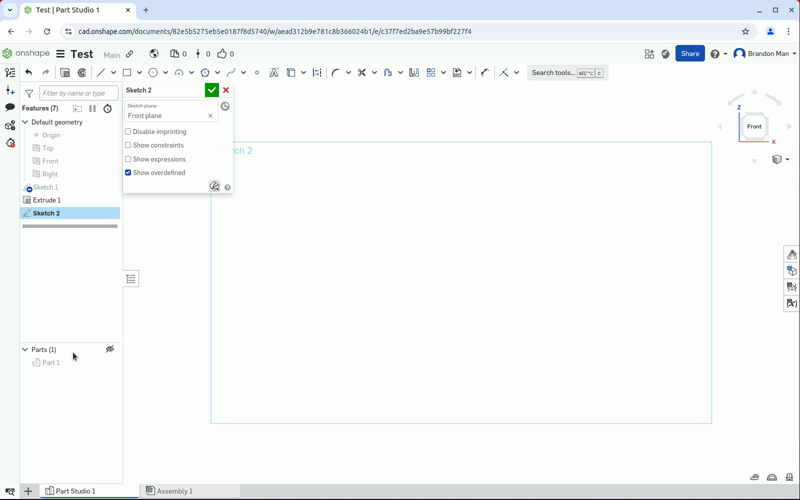
key(l)
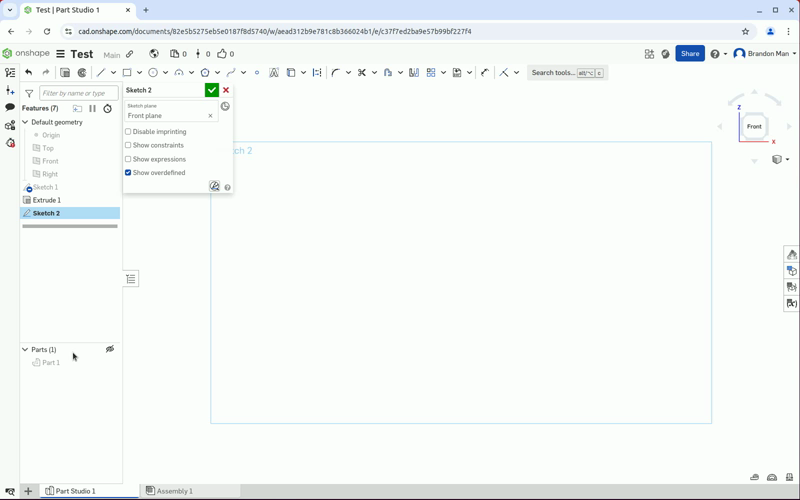
key_down(shift)
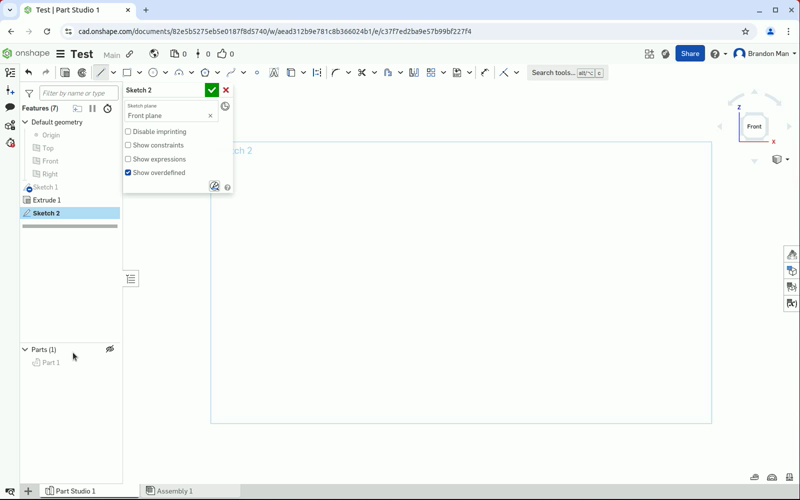
mouse_move(460, 301)
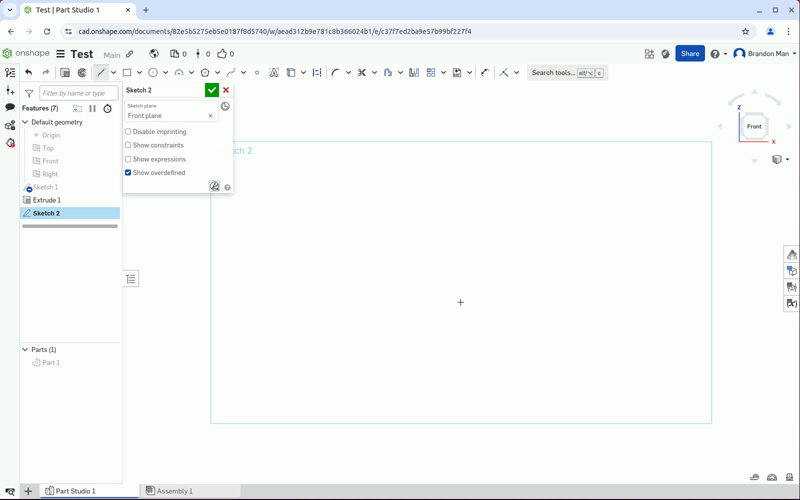
click(460, 301)
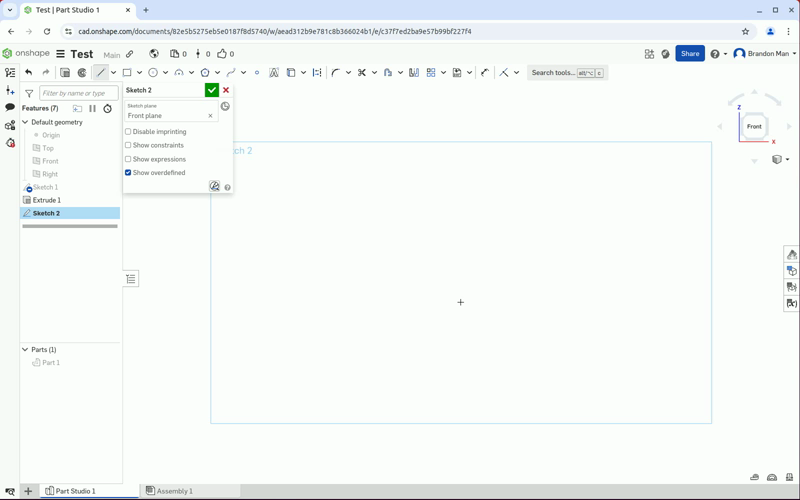
key_up(shift)
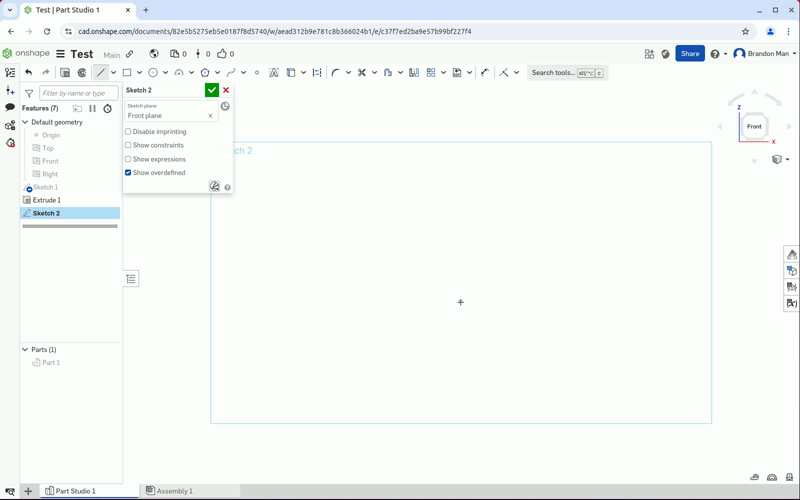
key_down(shift)
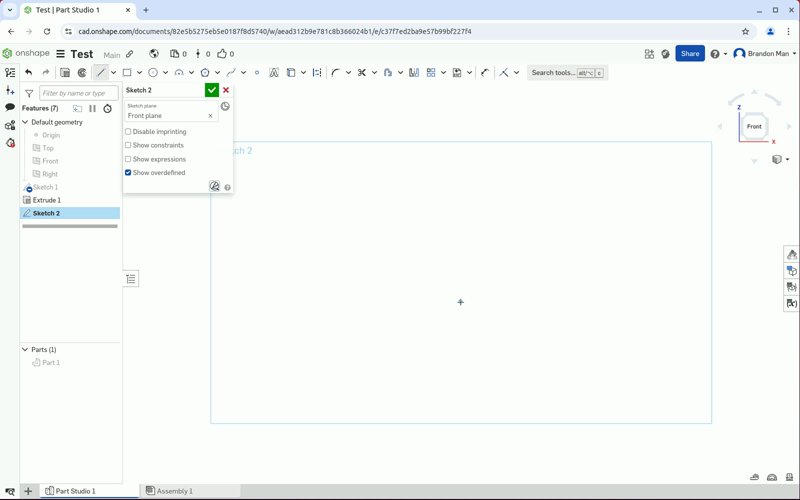
mouse_move(554, 301)
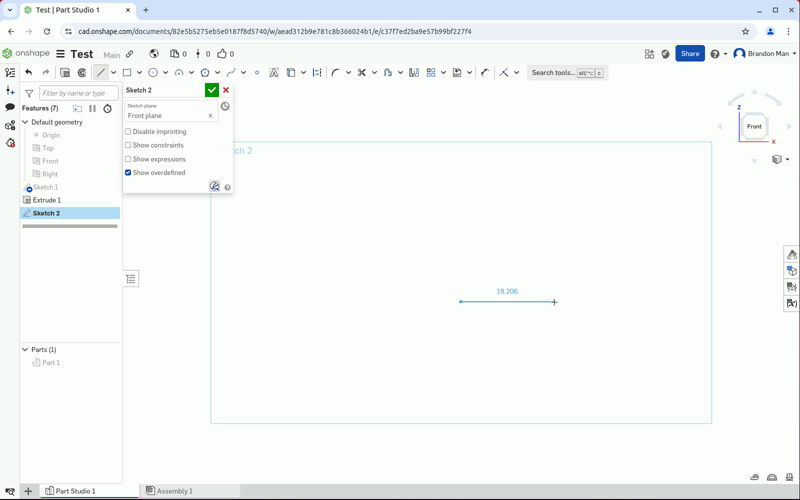
click(554, 301)
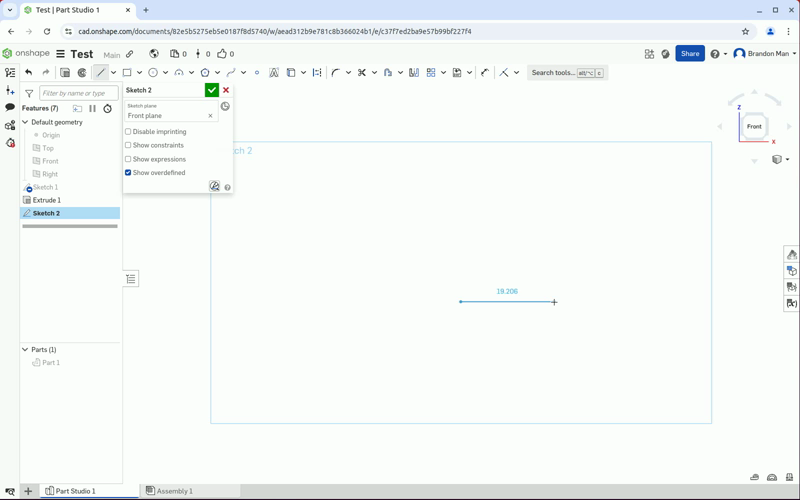
key_up(shift)
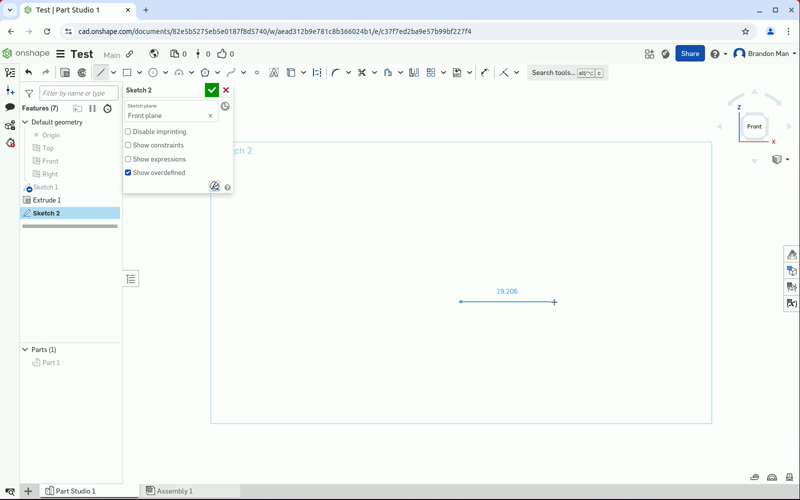
key(esc)
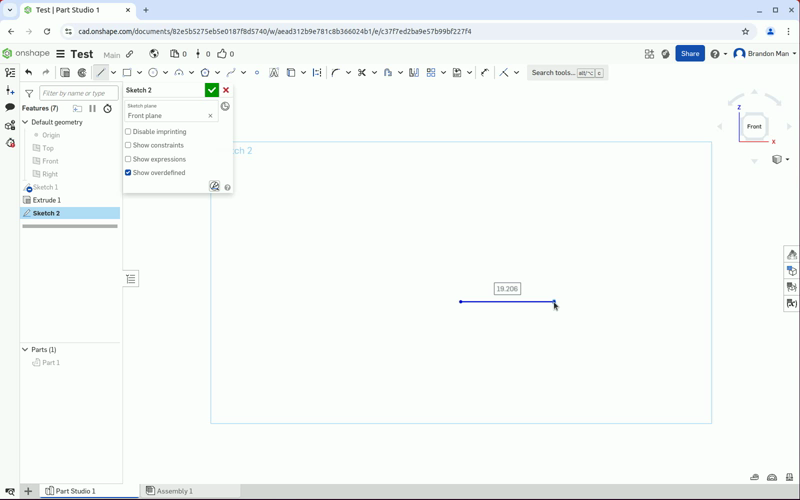
key(a)
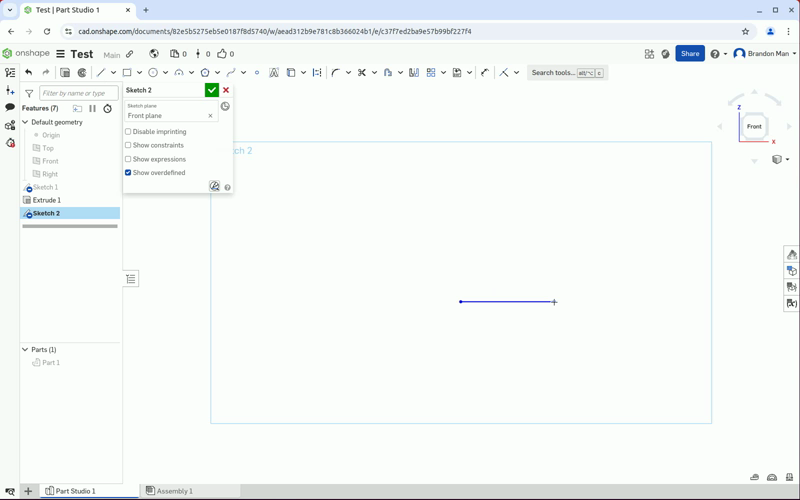
mouse_move(554, 301)
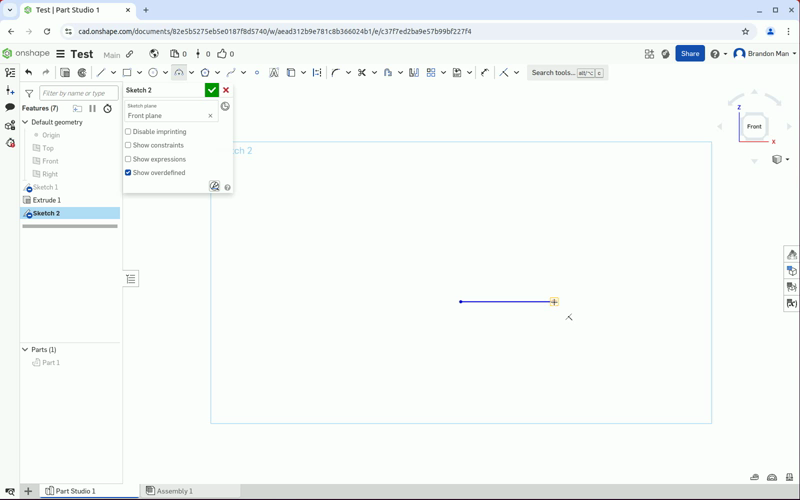
click(554, 301)
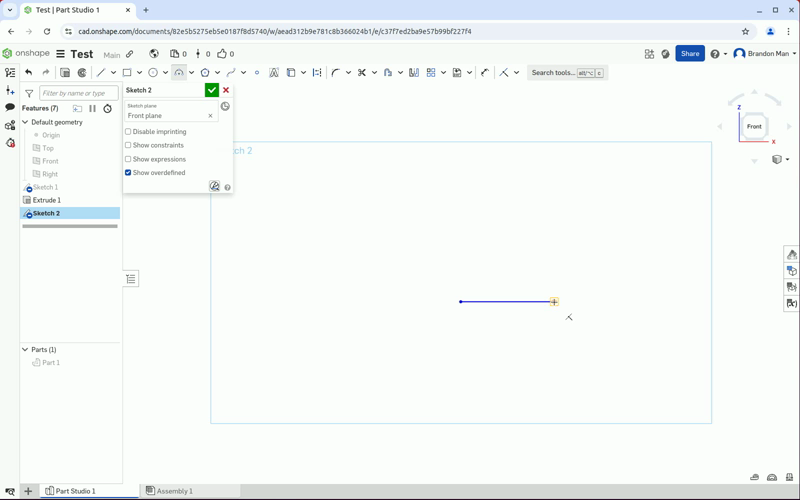
key_down(shift)
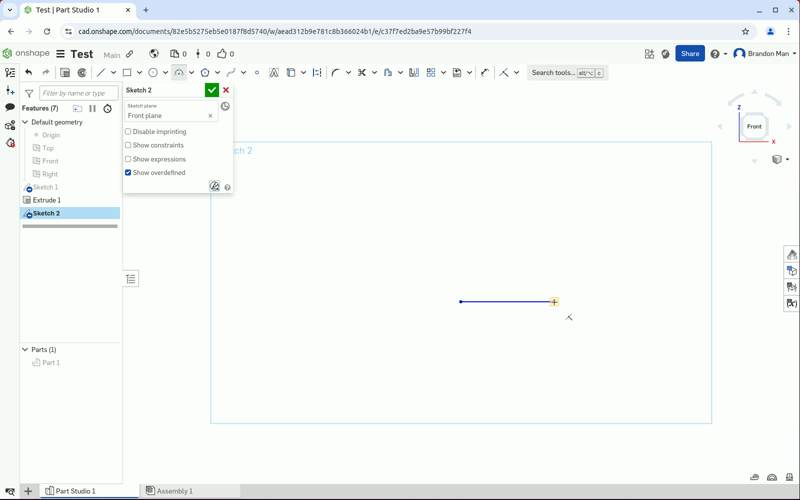
mouse_move(554, 263)
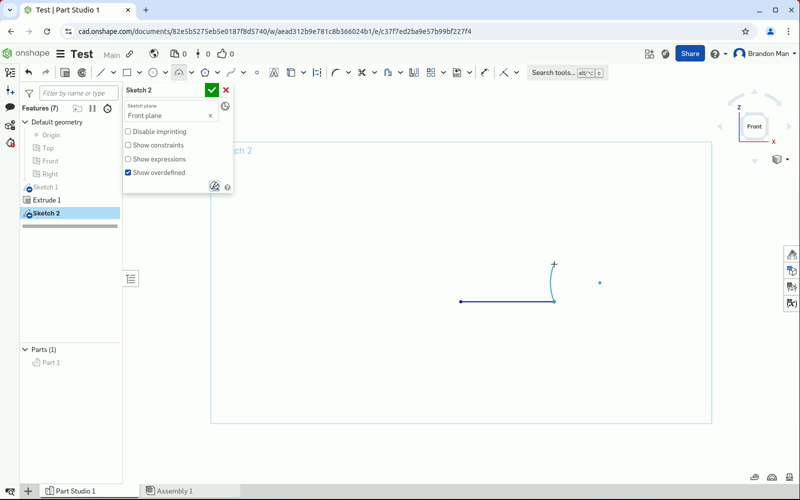
click(554, 263)
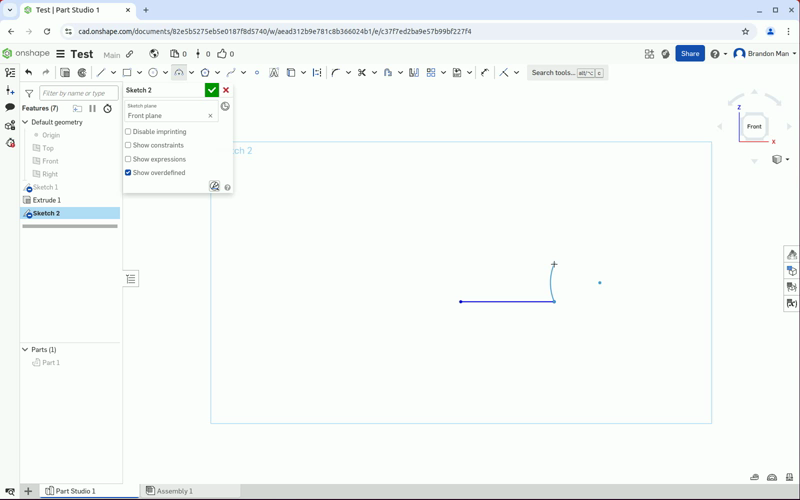
mouse_move(573, 282)
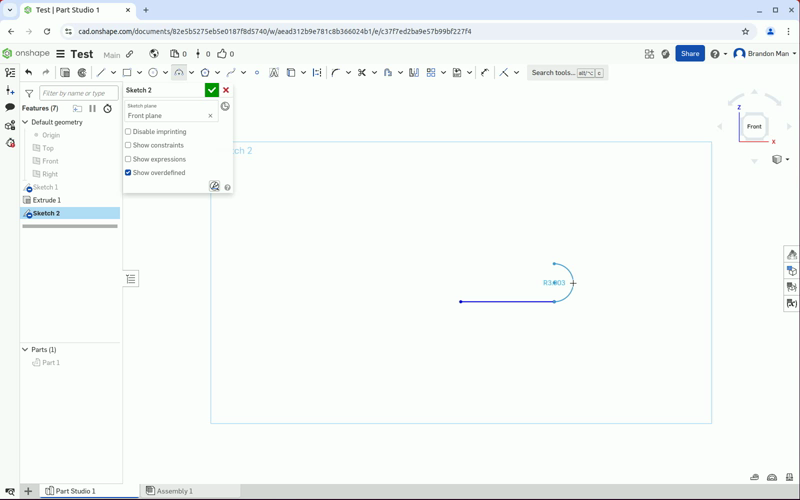
click(573, 282)
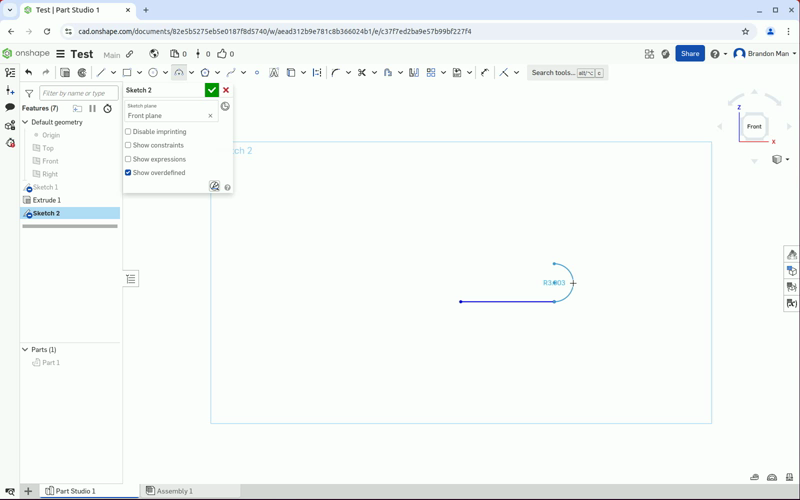
key_up(shift)
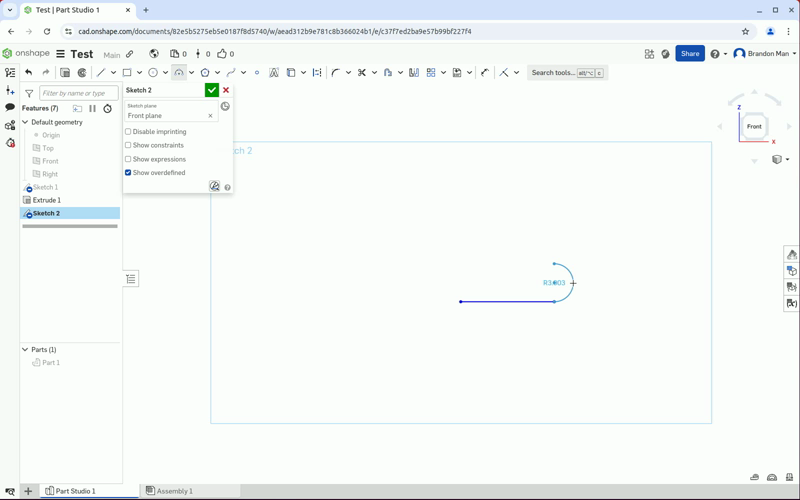
key(esc)
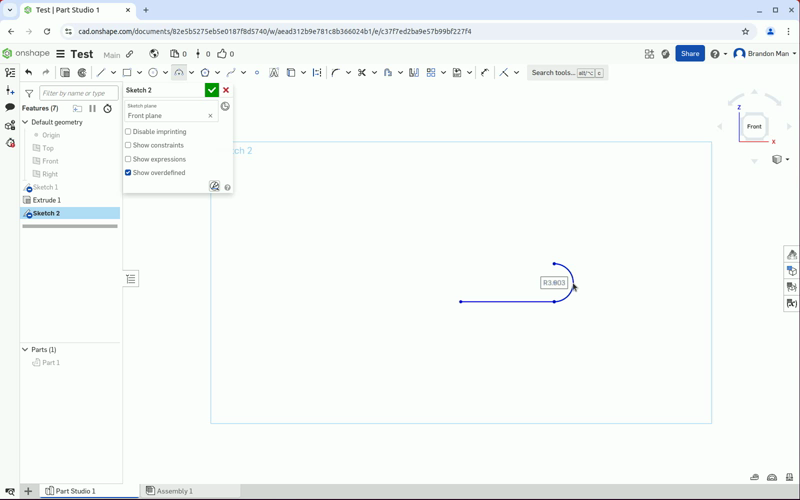
key(l)
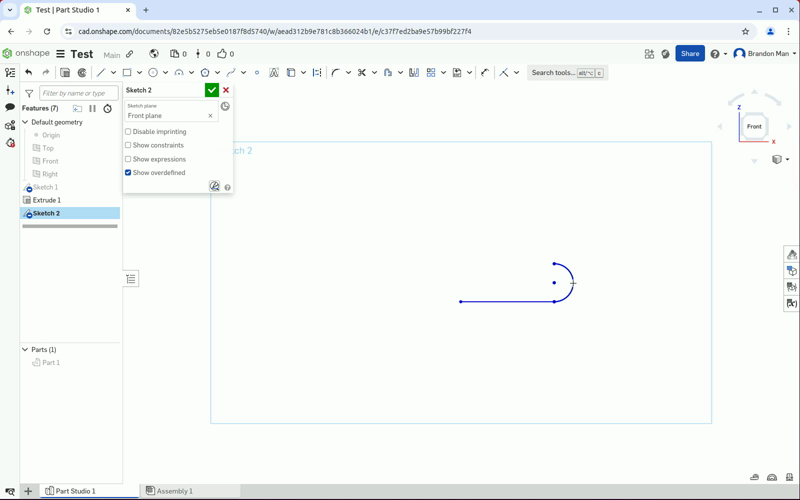
mouse_move(554, 263)
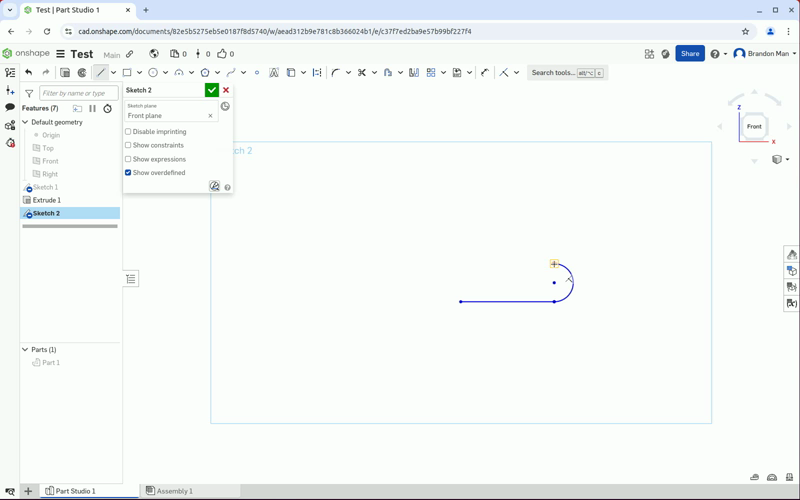
click(554, 263)
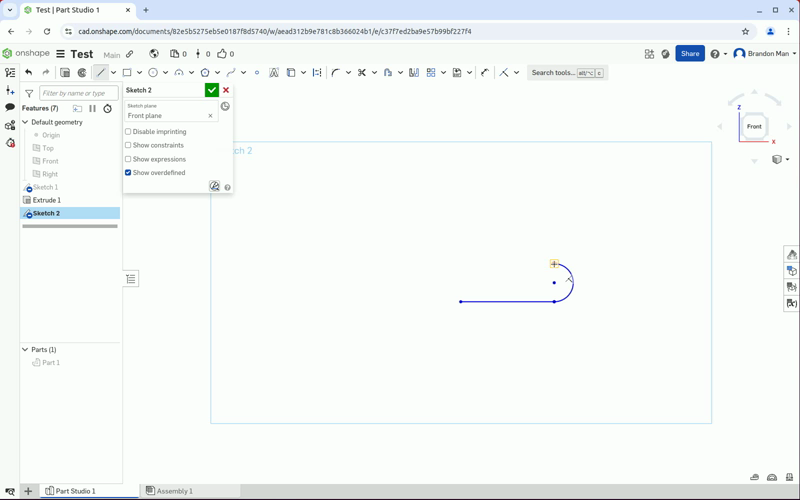
key_down(shift)
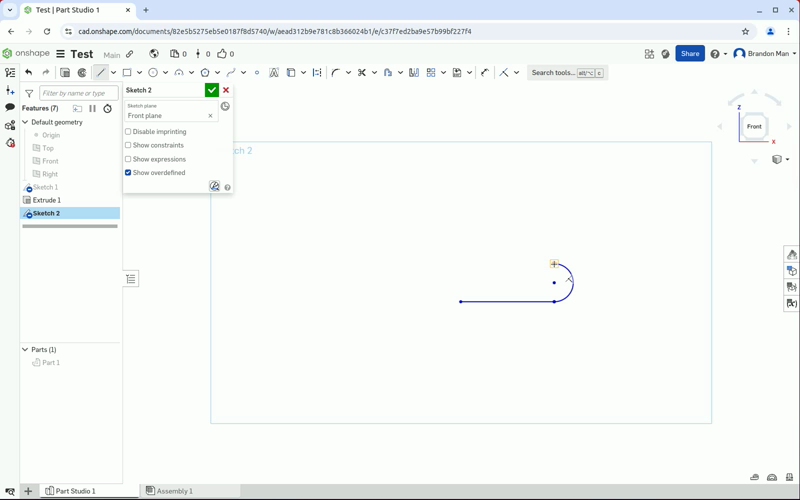
mouse_move(460, 263)
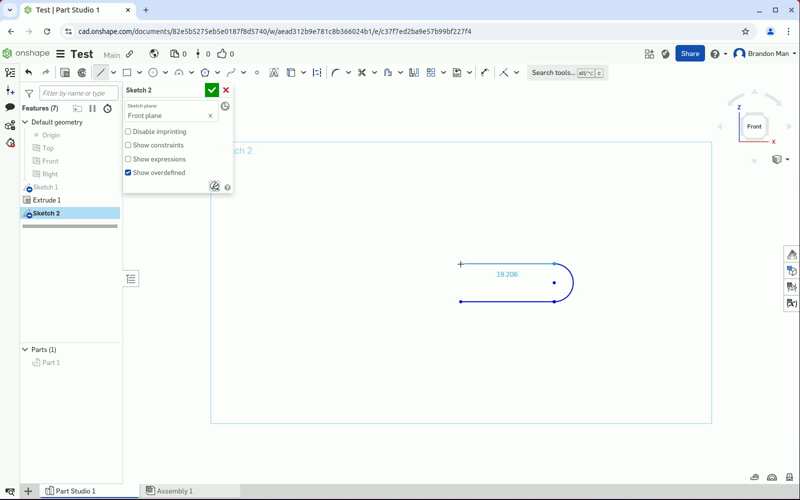
click(460, 263)
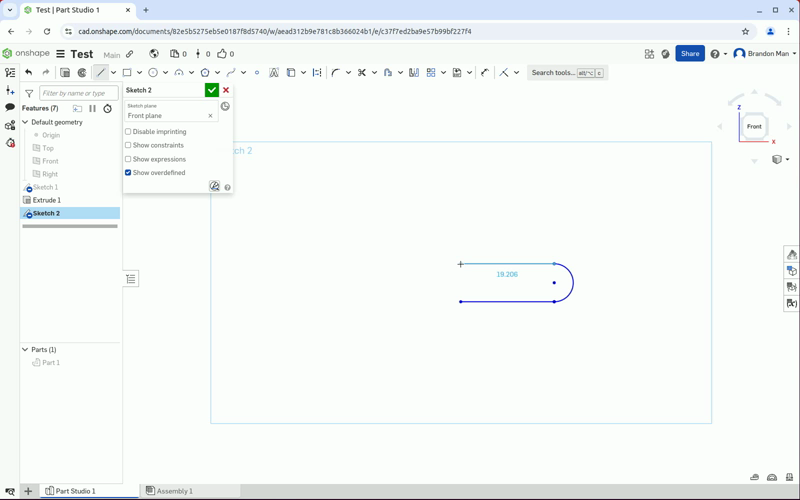
key_up(shift)
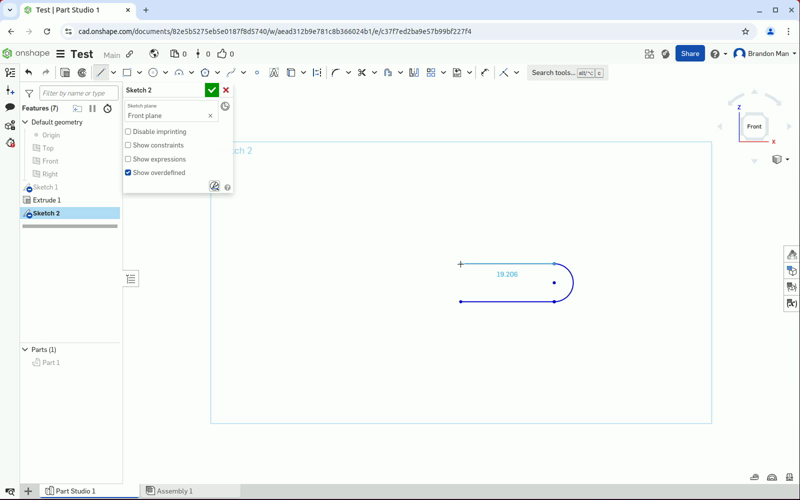
mouse_move(490, 263)
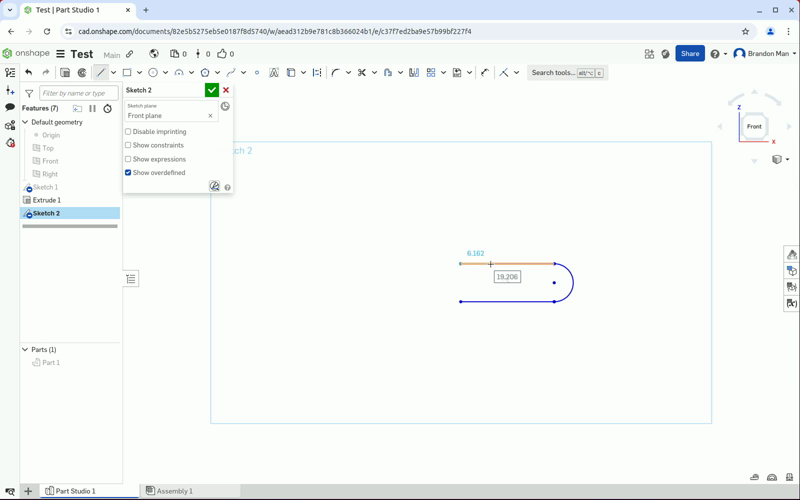
key_down(shift)
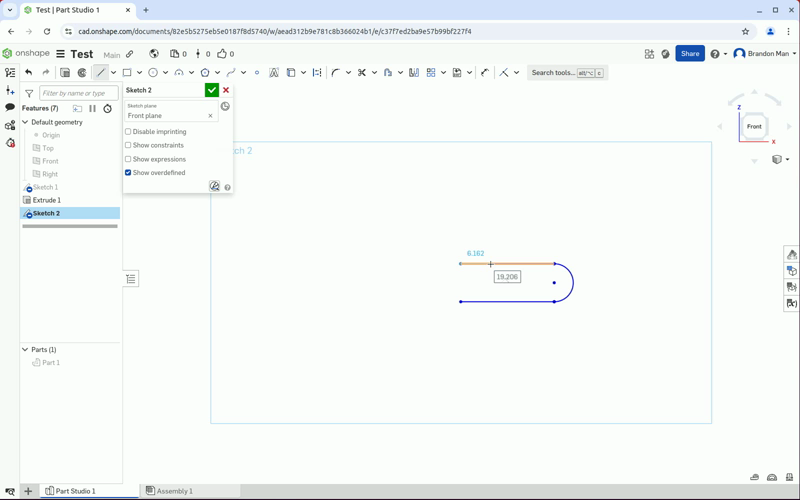
mouse_move(460, 301)
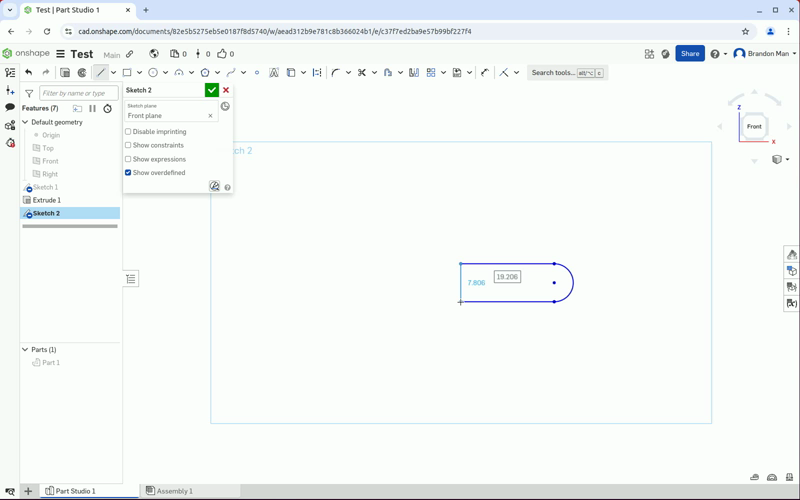
key_up(shift)
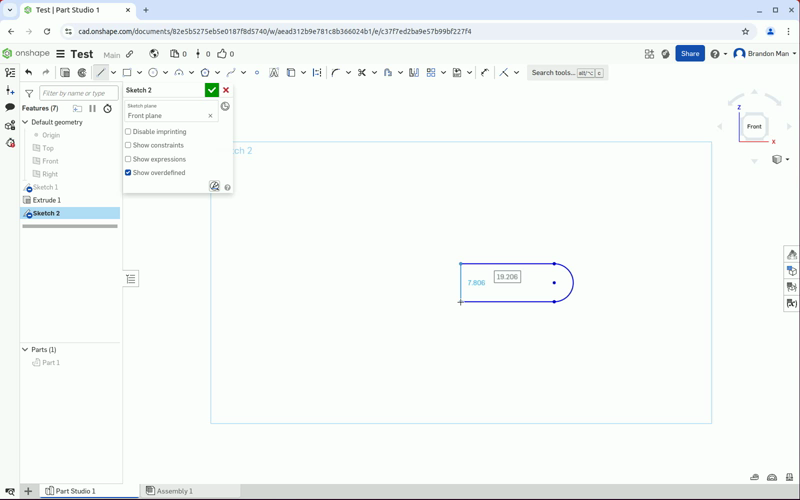
click(460, 301)
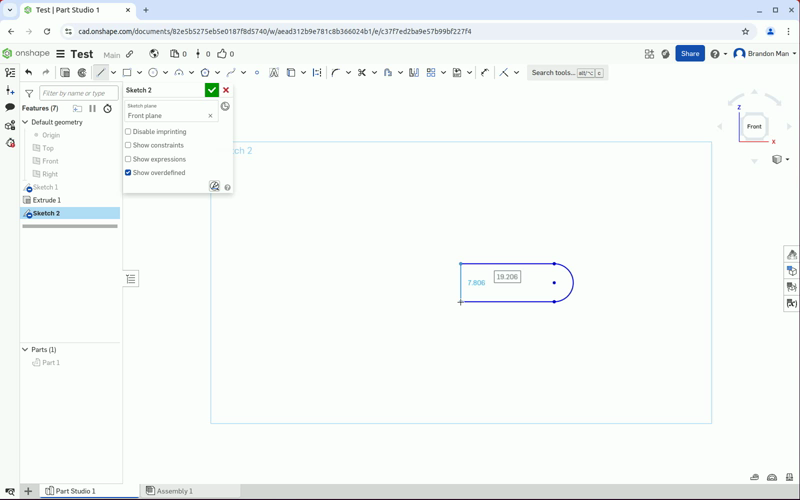
key(esc)
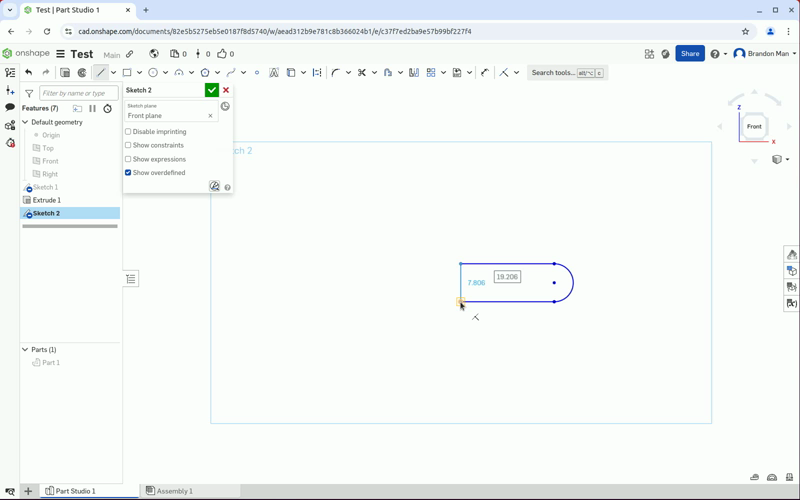
key(c)
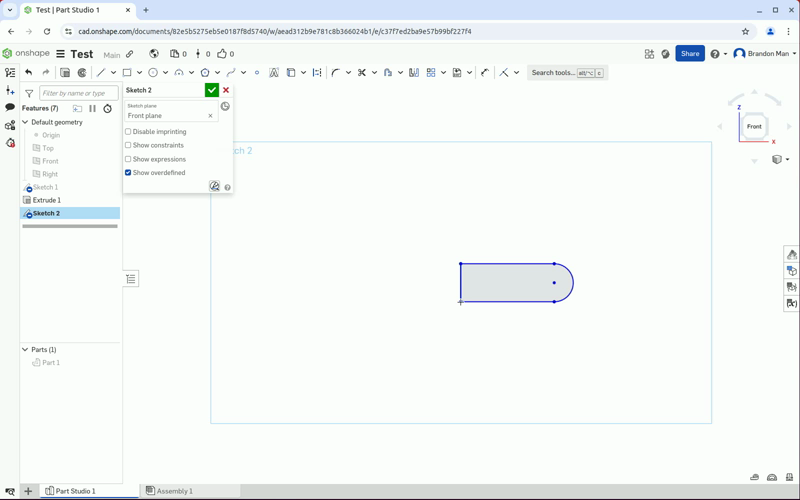
key_down(shift)
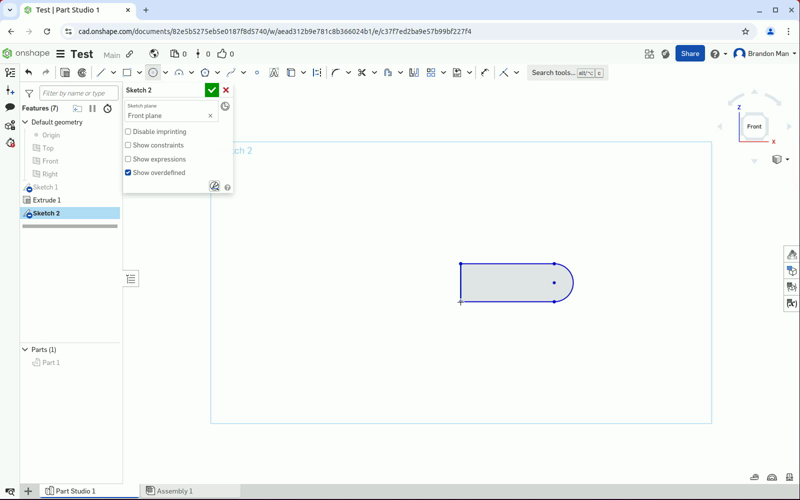
mouse_move(554, 282)
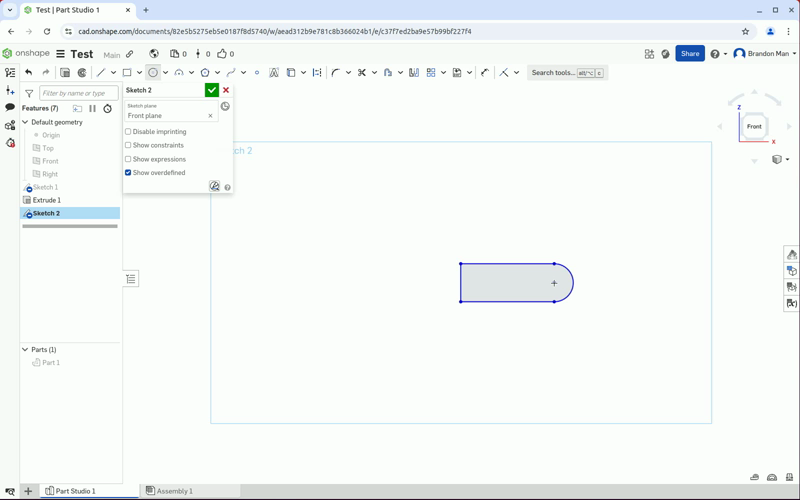
click(554, 282)
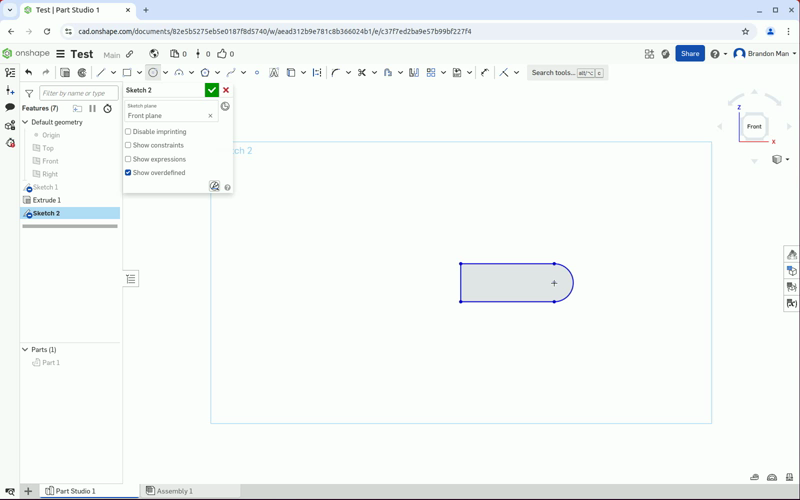
key_up(shift)
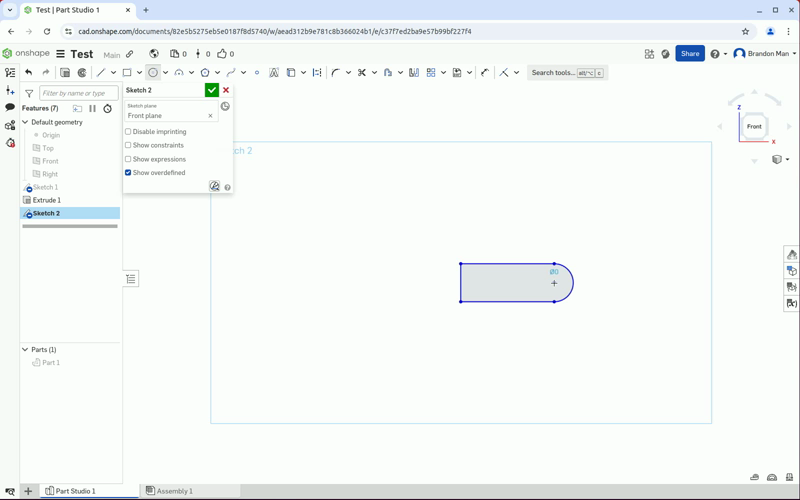
mouse_move(566, 282)
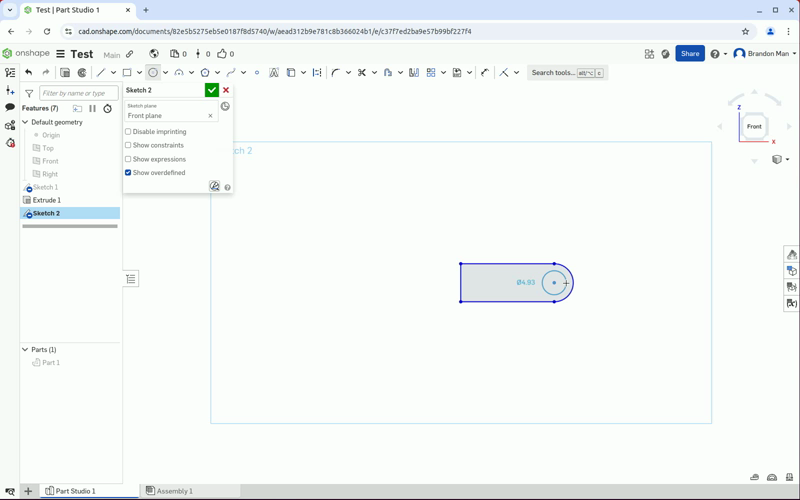
click(566, 282)
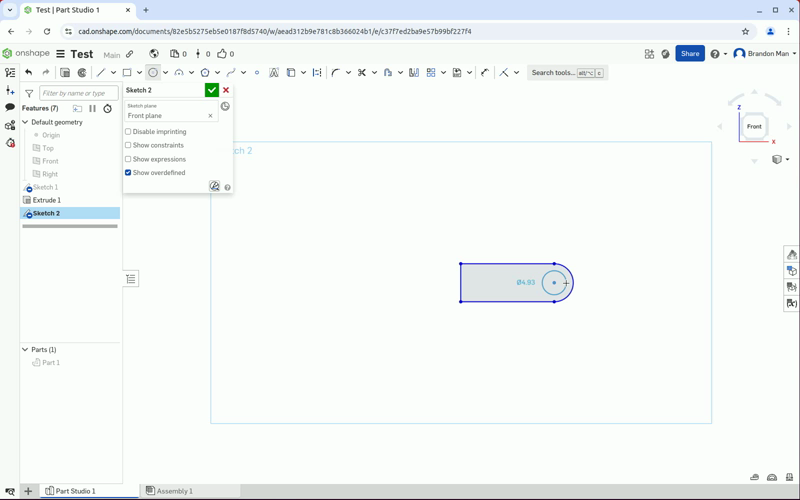
key(esc)
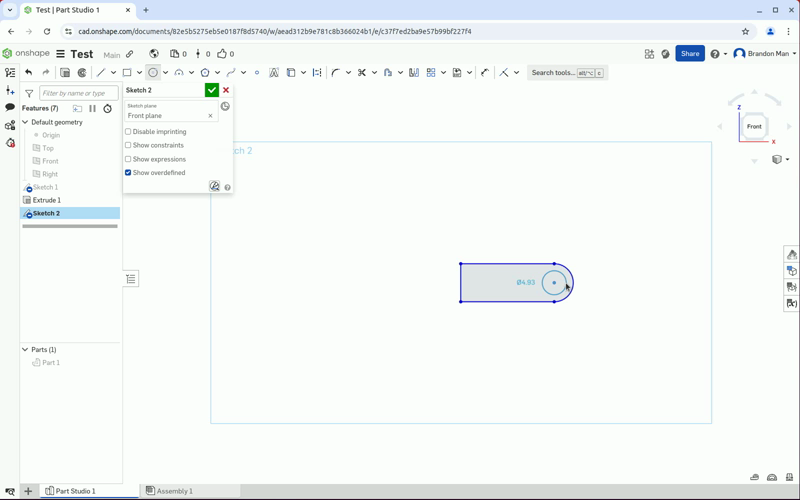
mouse_move(542, 273)
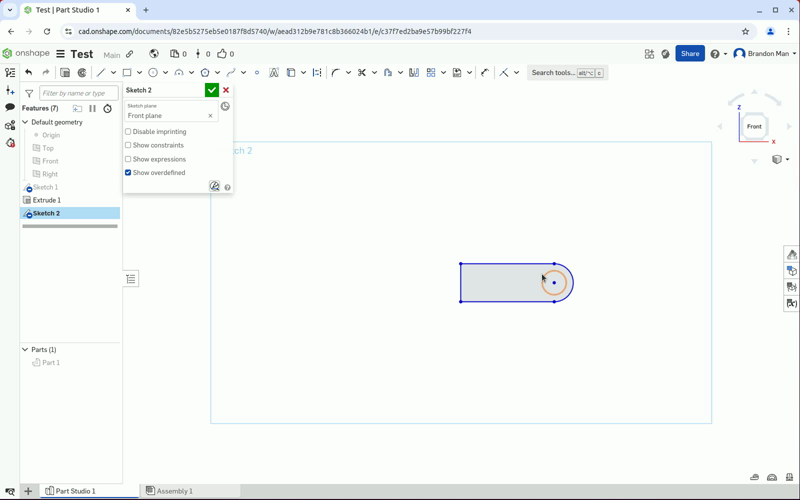
click(542, 273)
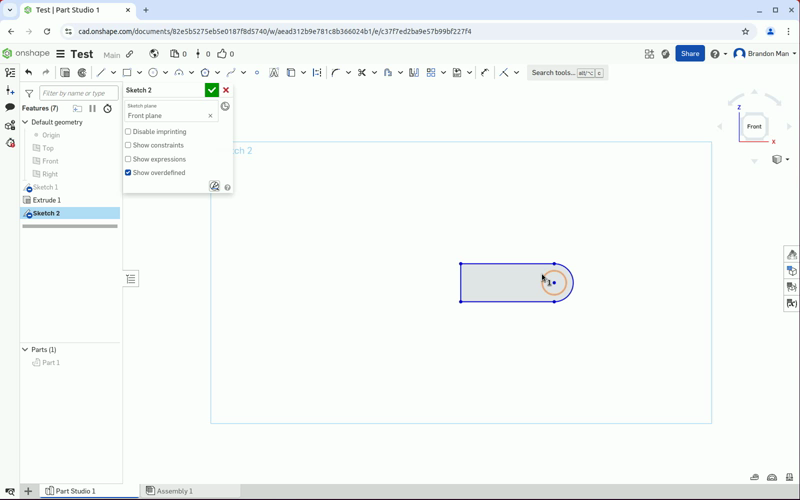
mouse_move(73, 352)
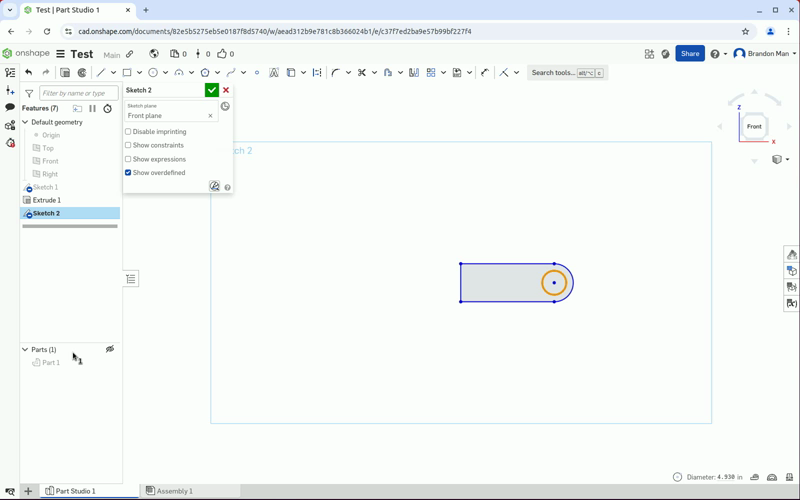
key(shift+y)
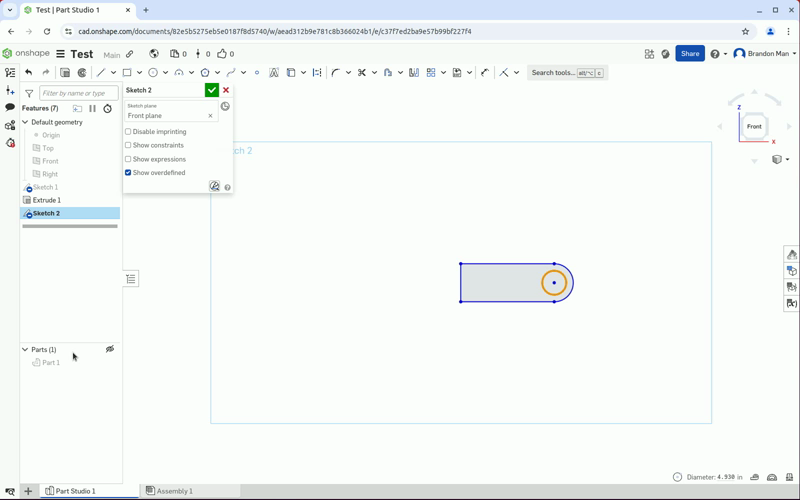
key(shift+e)
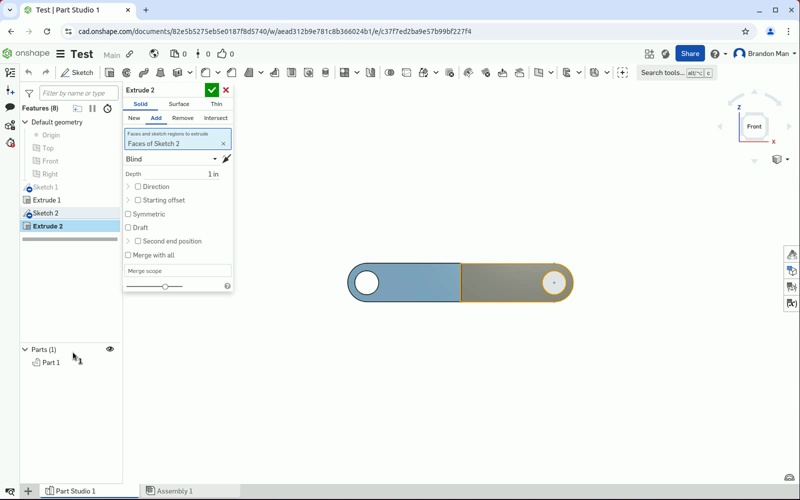
mouse_move(143, 106)
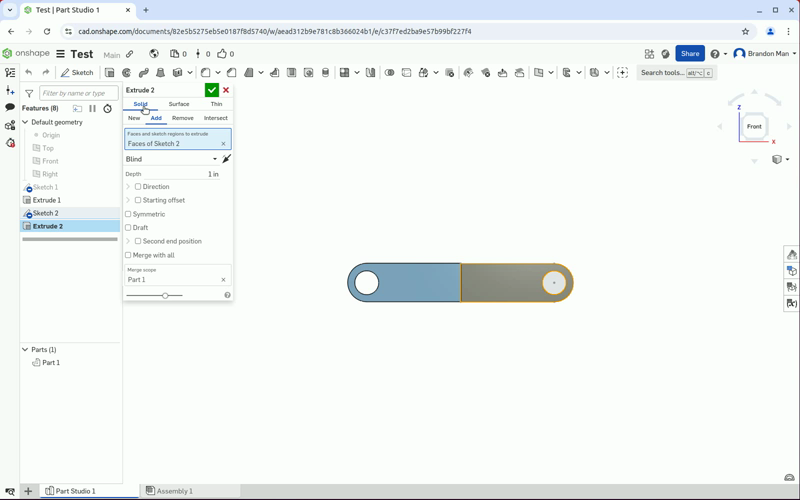
click(143, 106)
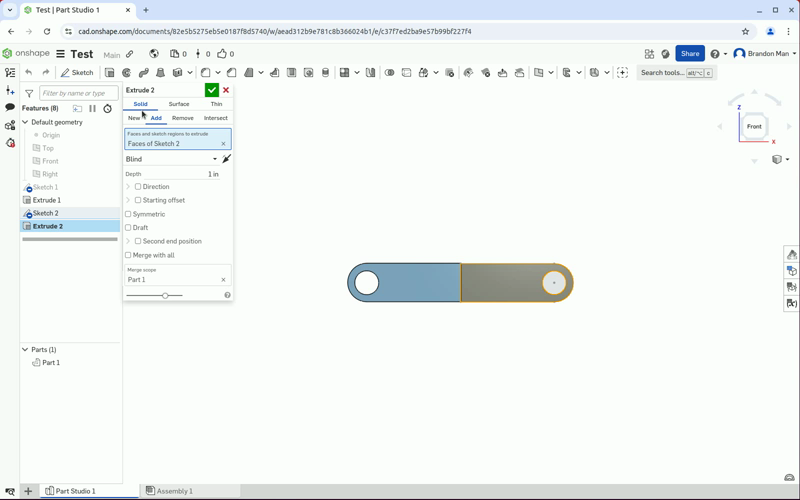
mouse_move(137, 120)
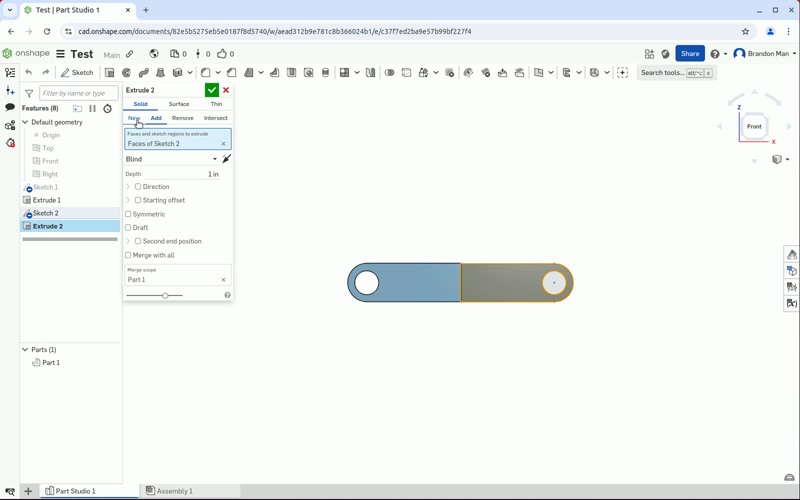
click(137, 120)
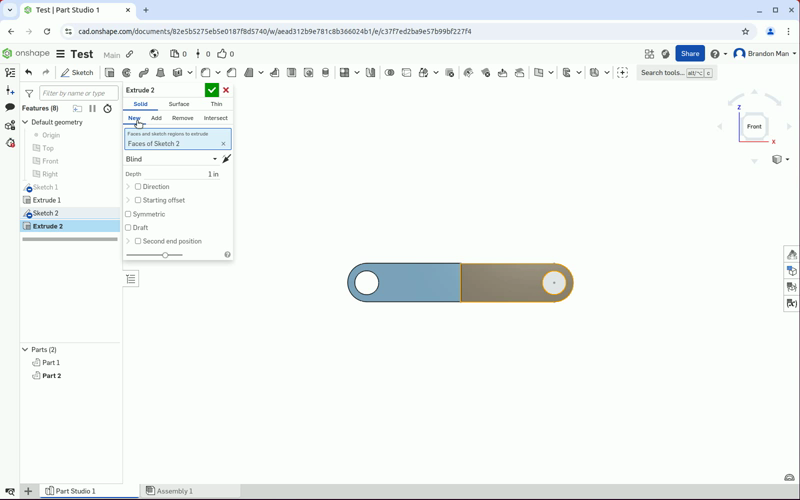
key(tab, 4)
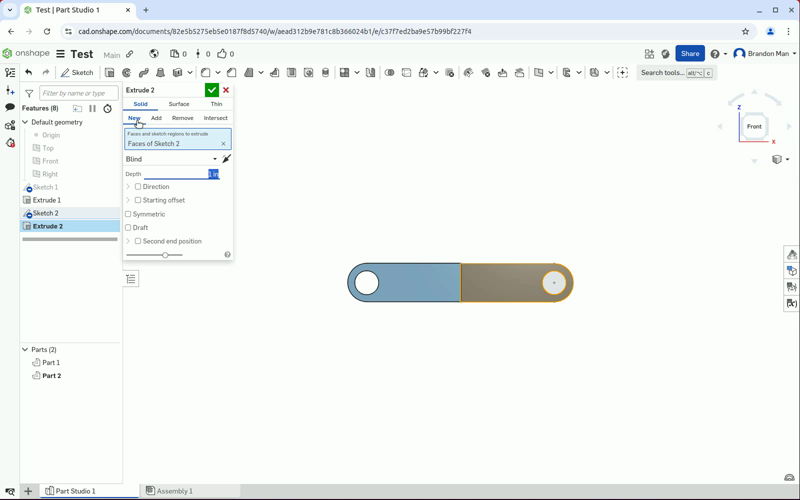
text(4.814)
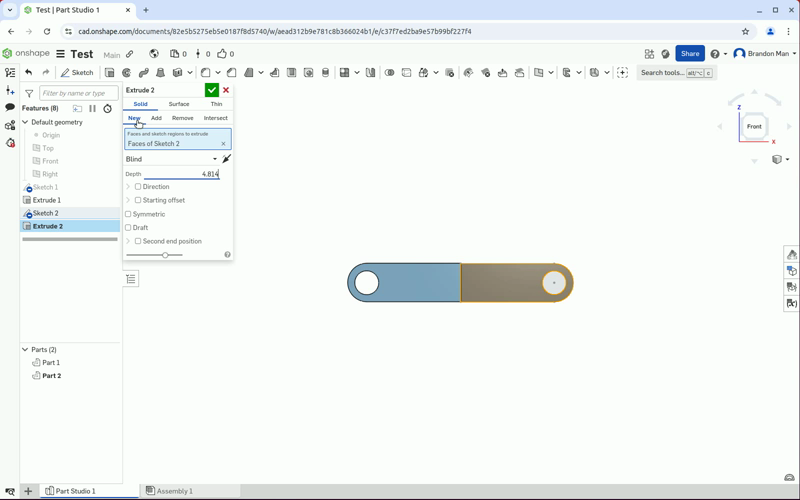
key(enter)
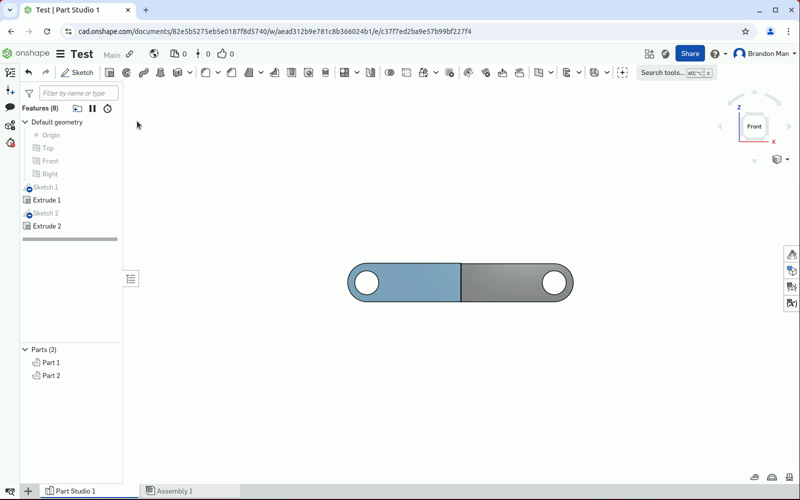
key(shift+h)
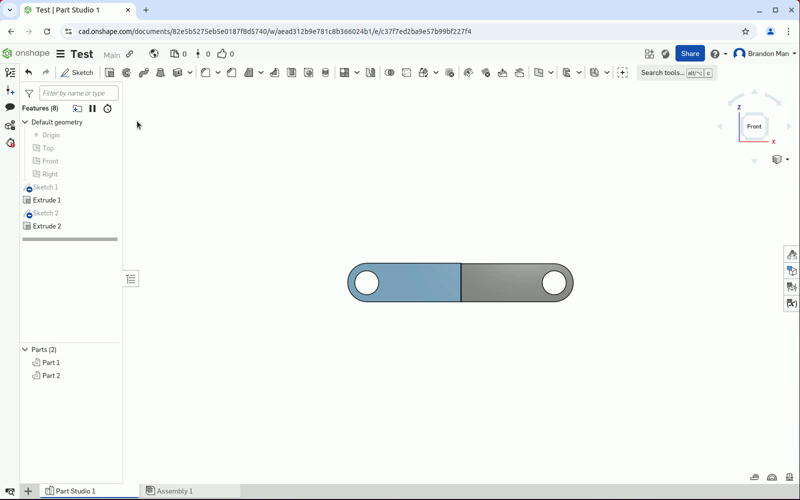
key(shift+h)
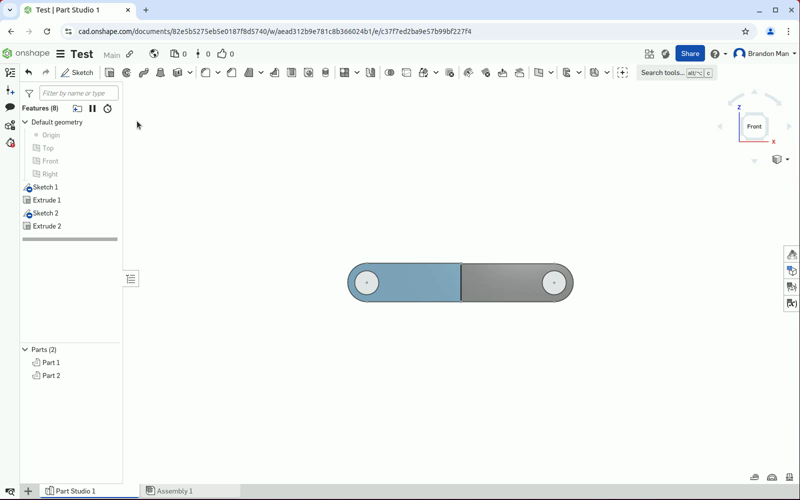
key(shift+7)
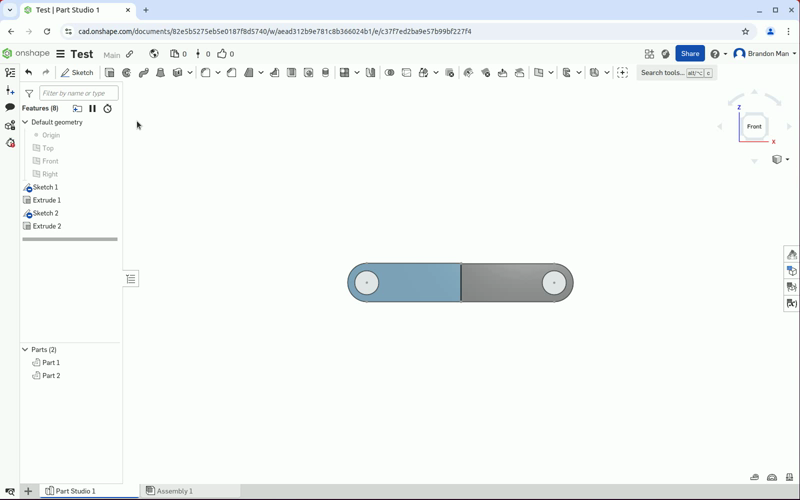
key(left, 2)
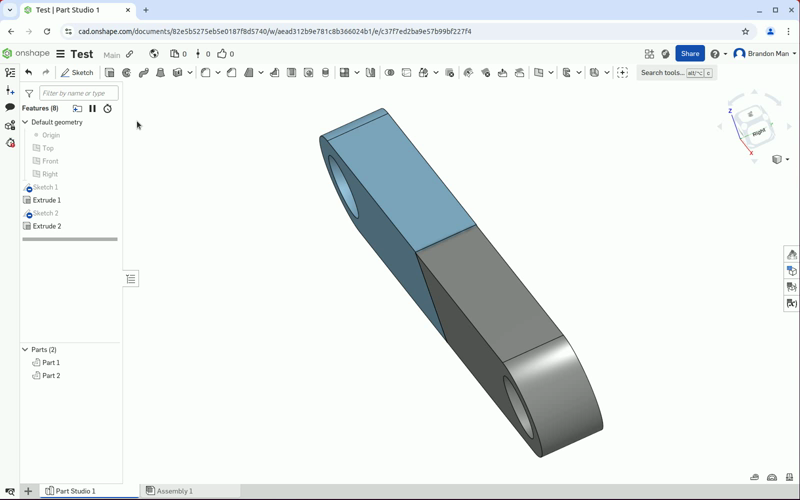
key(down, 2)
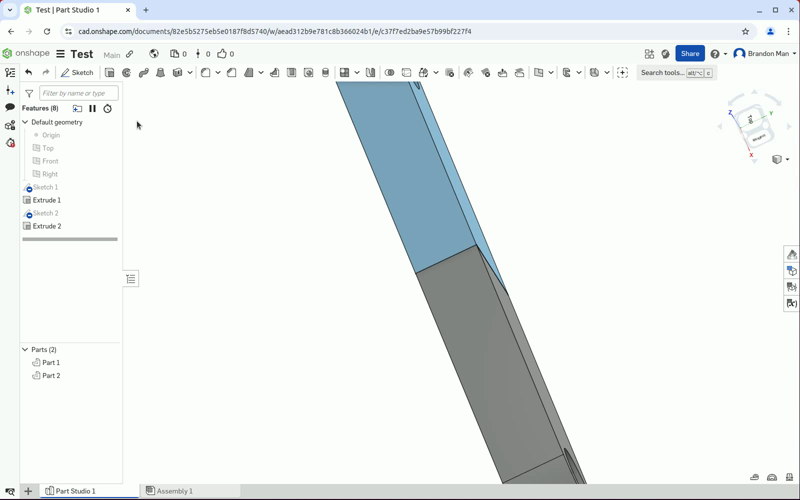
key(up, 2)
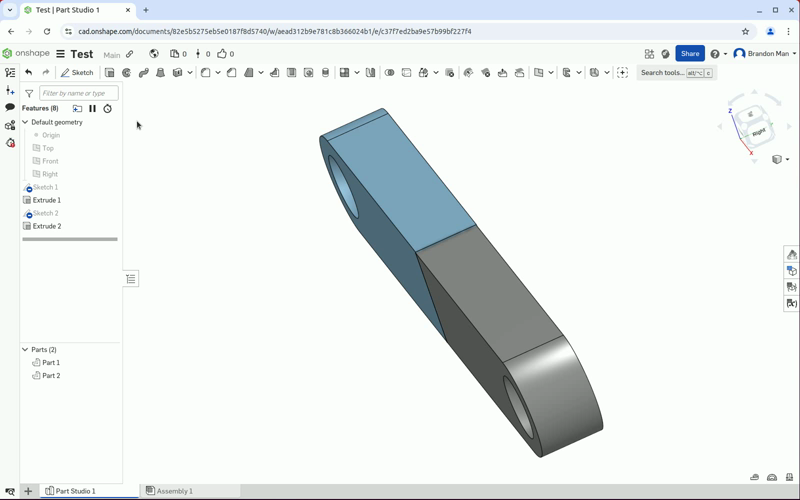
key(right, 2)
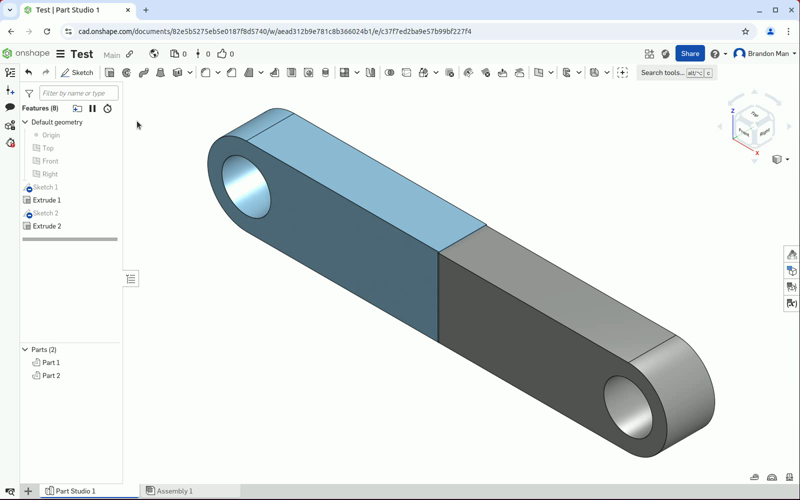
mouse_move(73, 189)
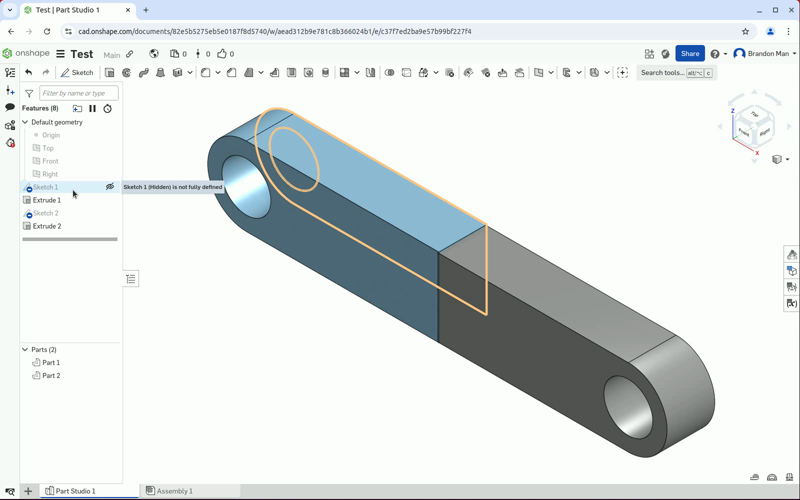
click(73, 189)